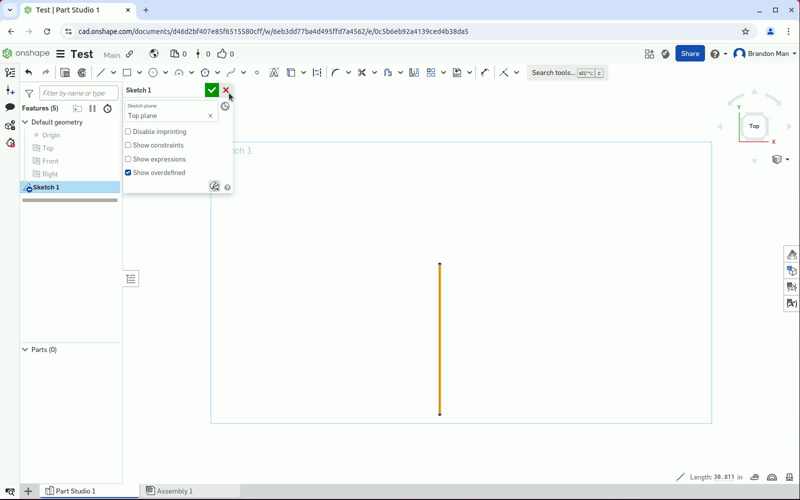
key(shift+h)
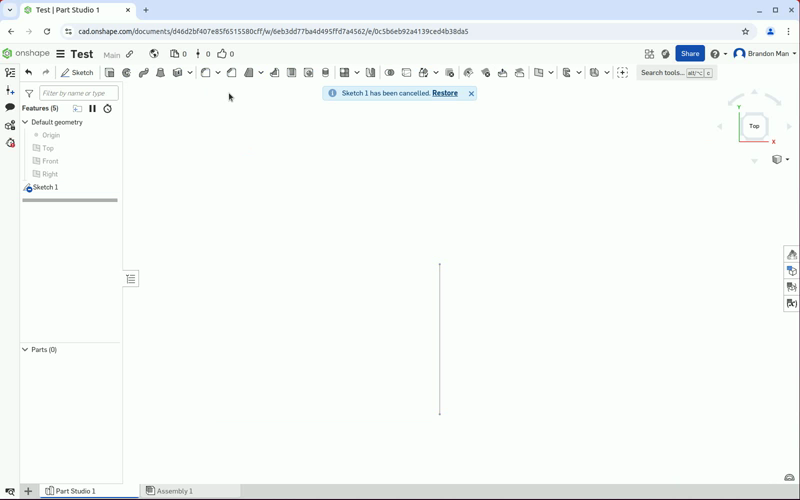
key(shift+s)
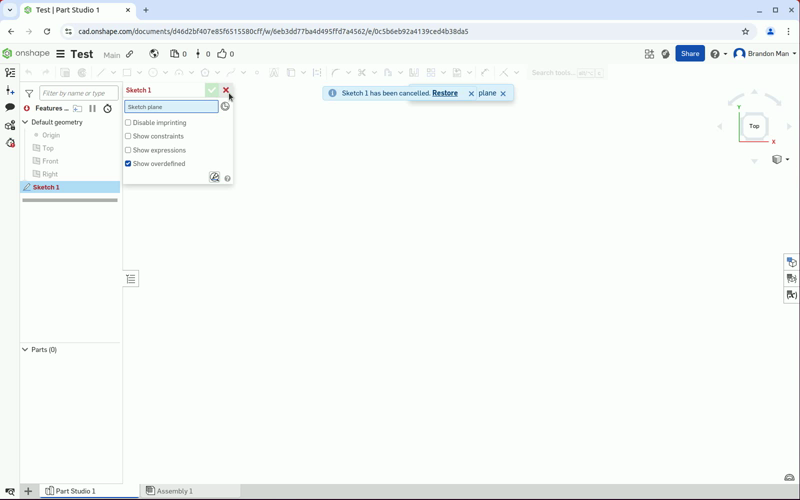
mouse_move(73, 150)
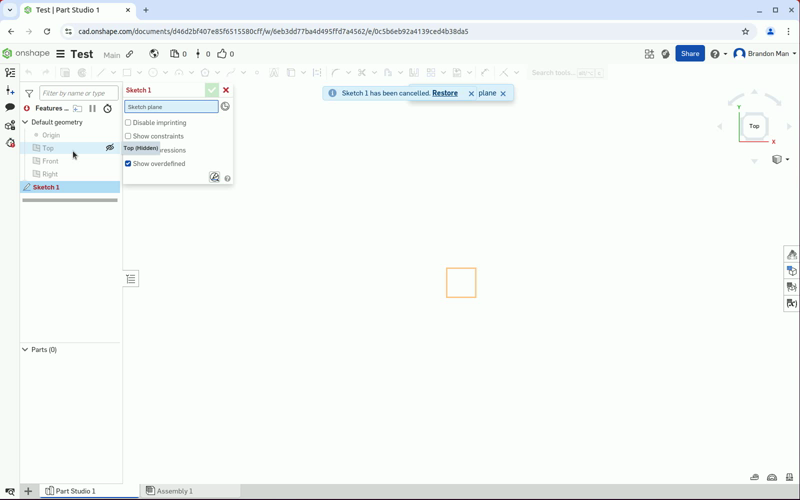
click(73, 150)
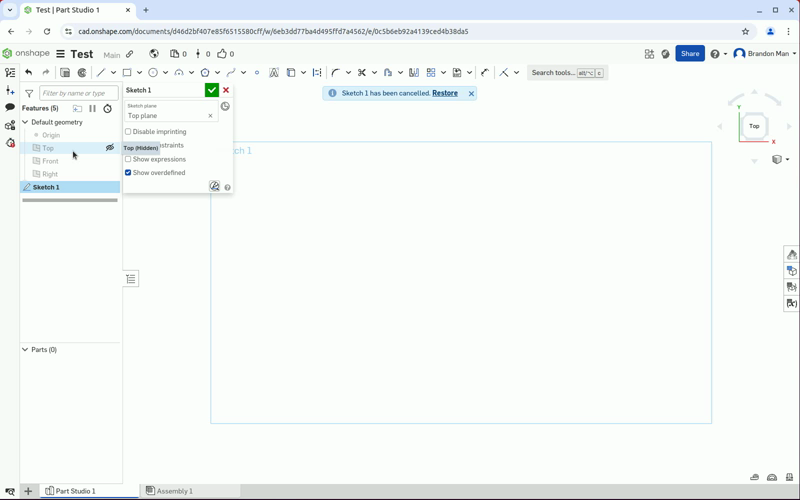
mouse_move(73, 352)
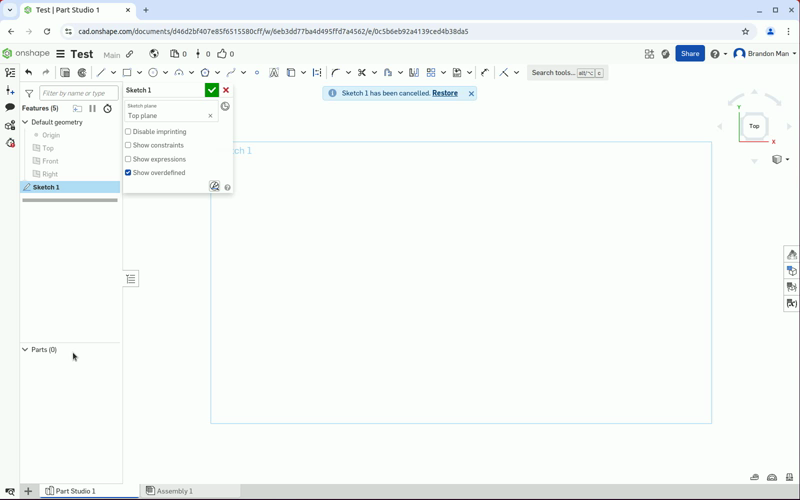
key(y)
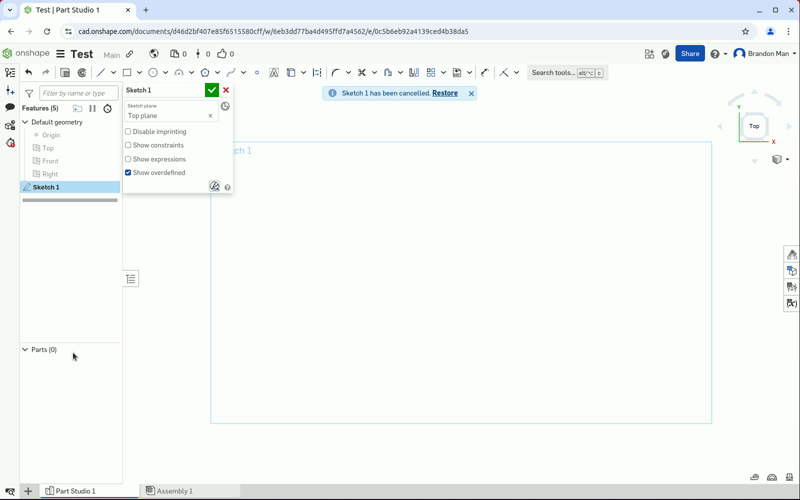
key(l)
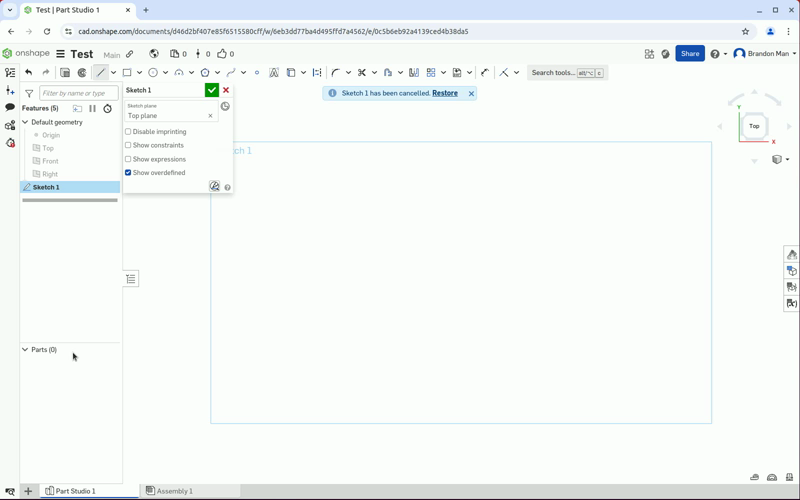
key_down(shift)
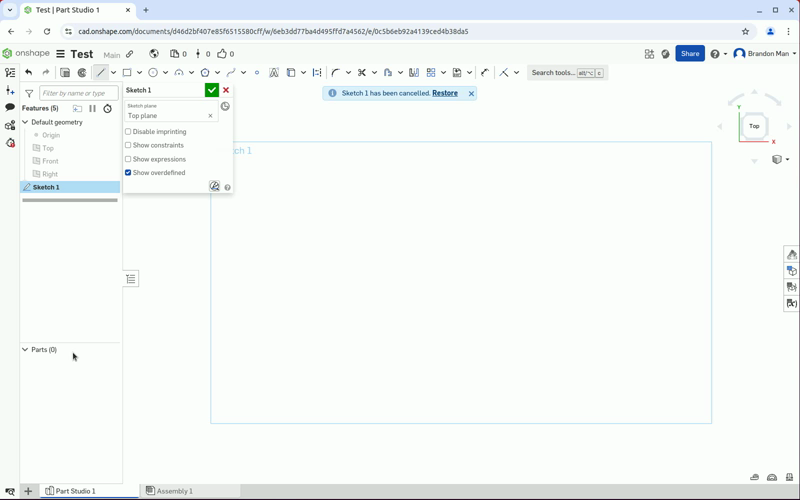
mouse_move(416, 309)
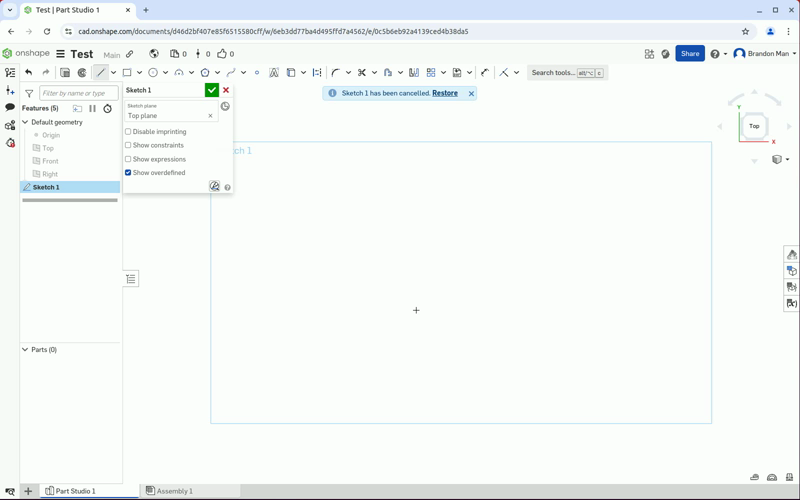
click(416, 309)
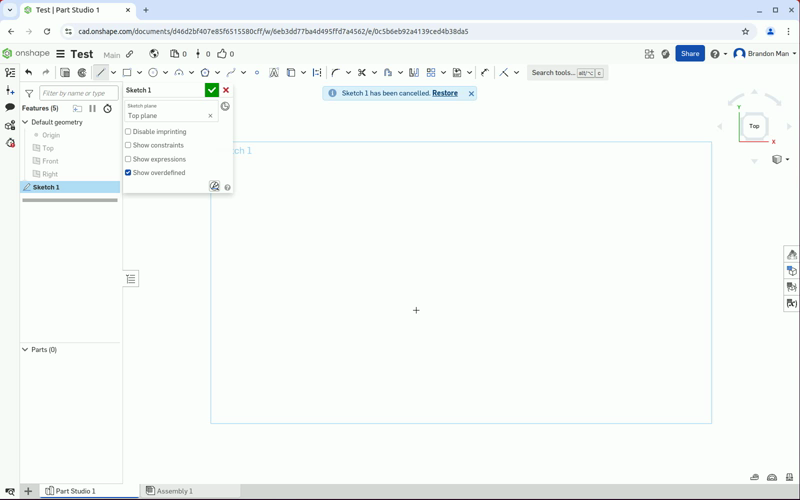
key_up(shift)
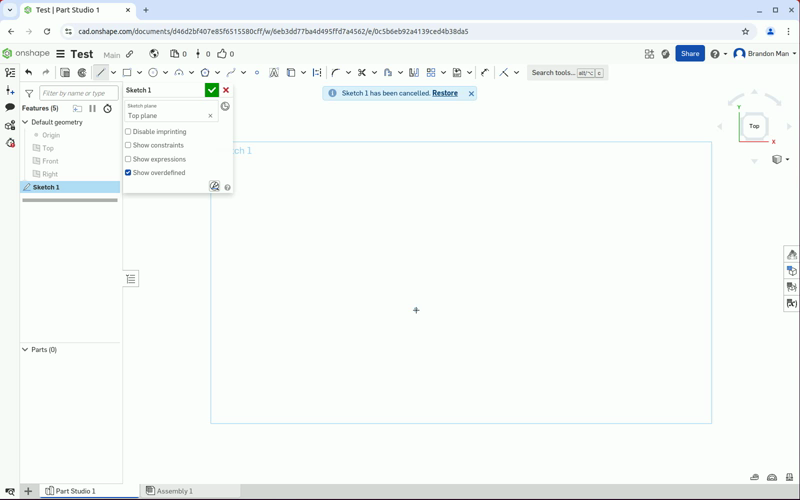
key_down(shift)
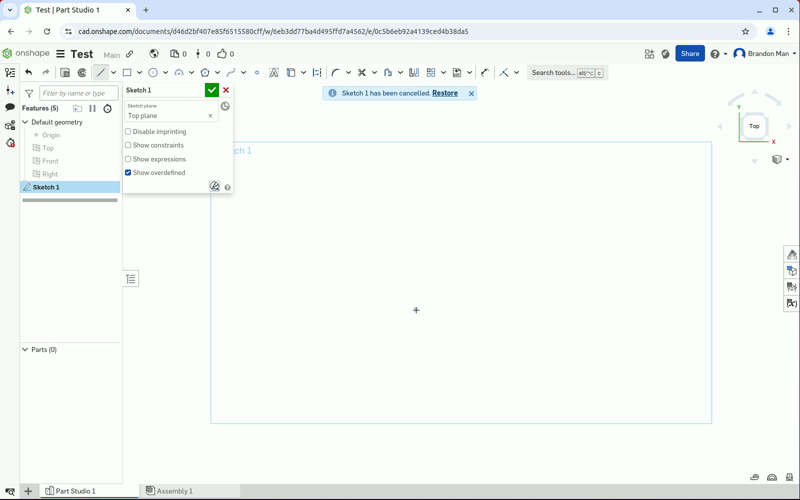
mouse_move(528, 309)
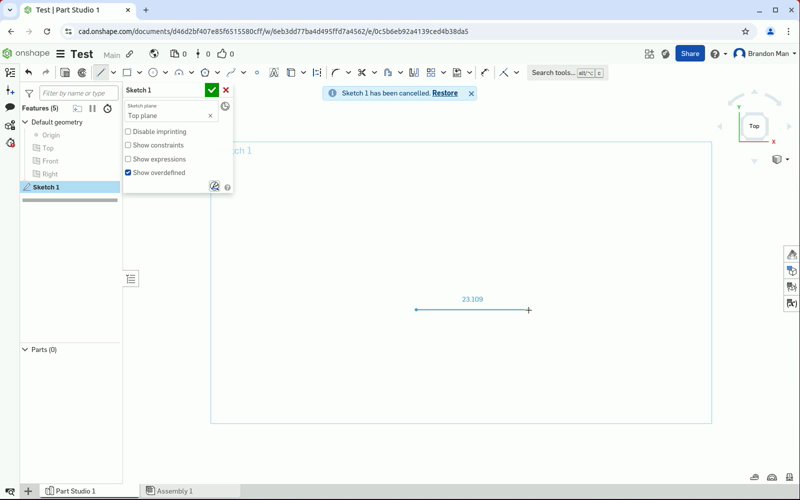
click(528, 309)
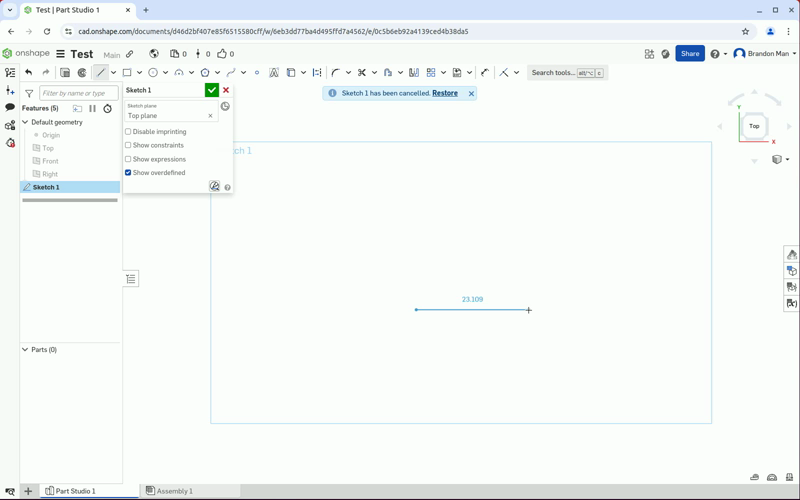
key_up(shift)
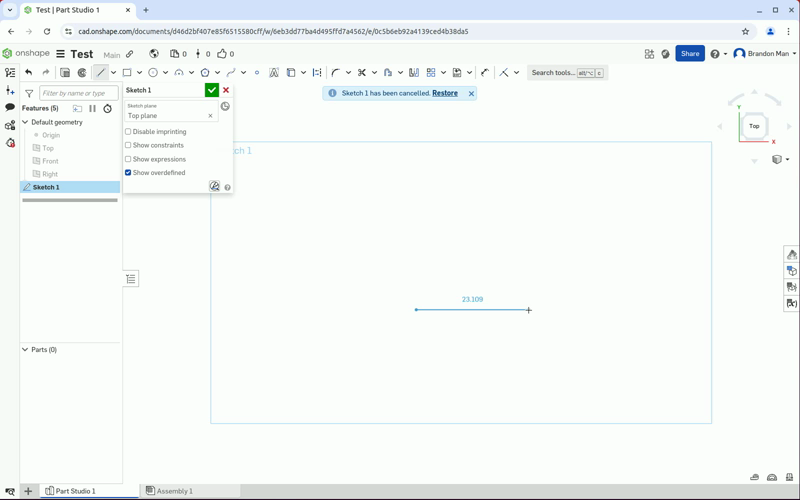
key_down(shift)
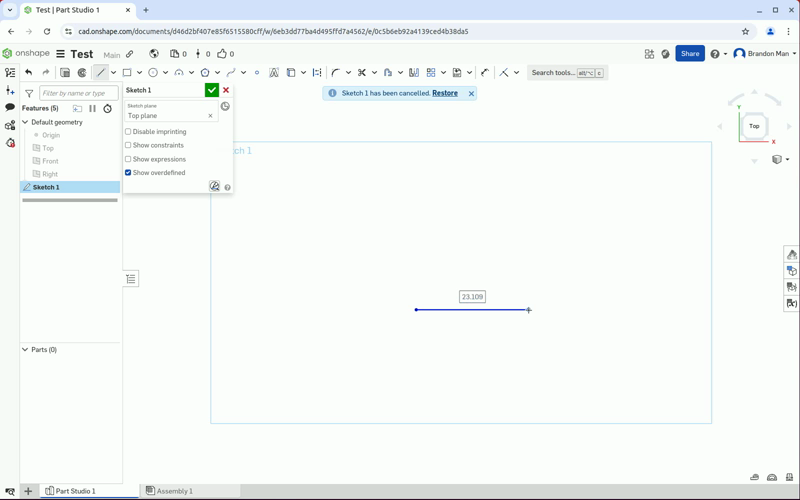
mouse_move(558, 309)
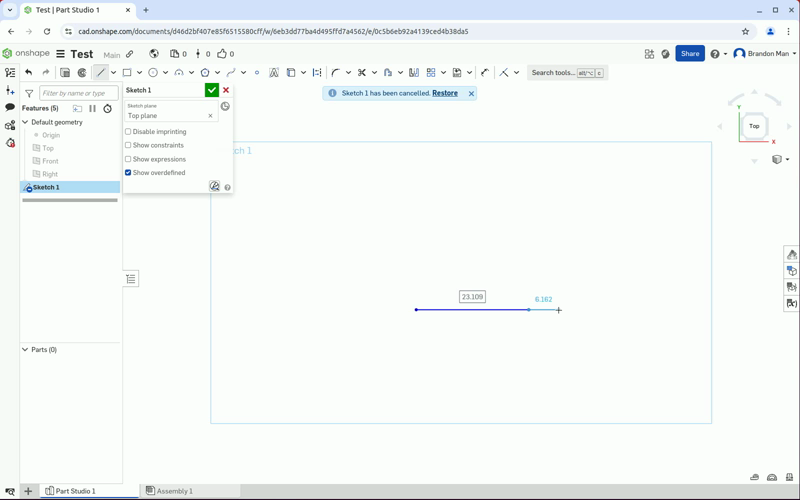
mouse_move(528, 253)
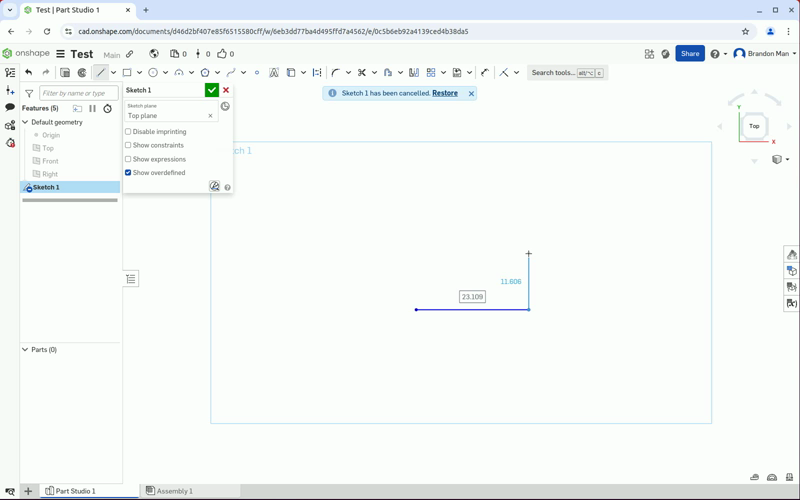
click(528, 253)
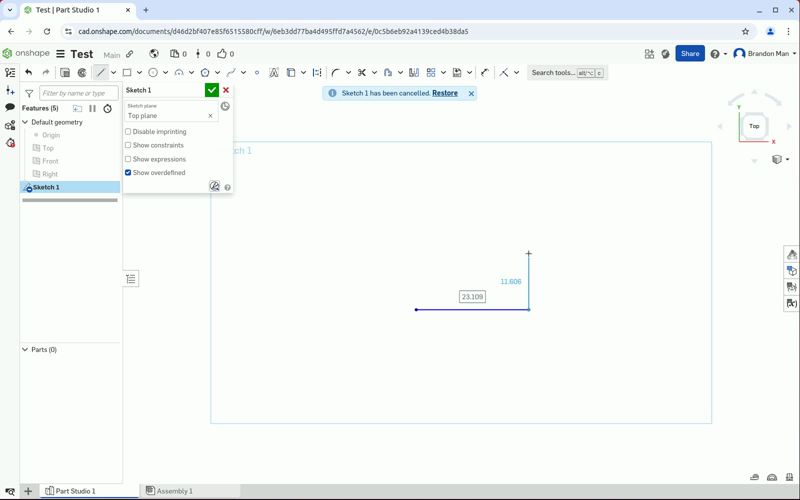
key_up(shift)
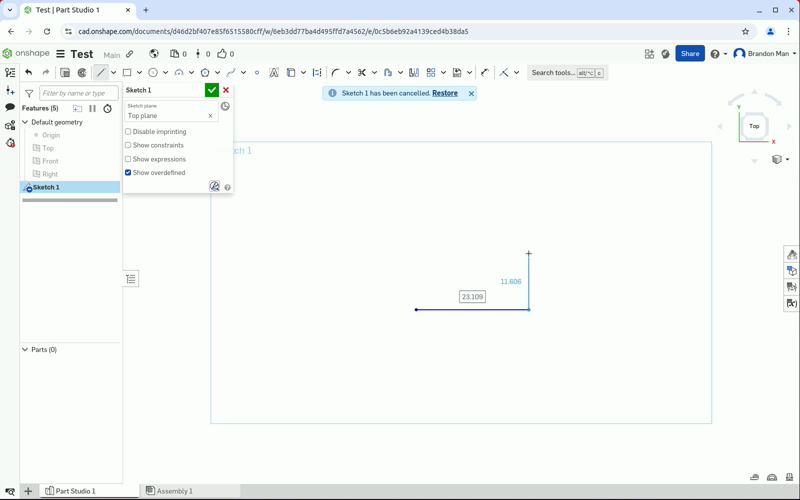
key_down(shift)
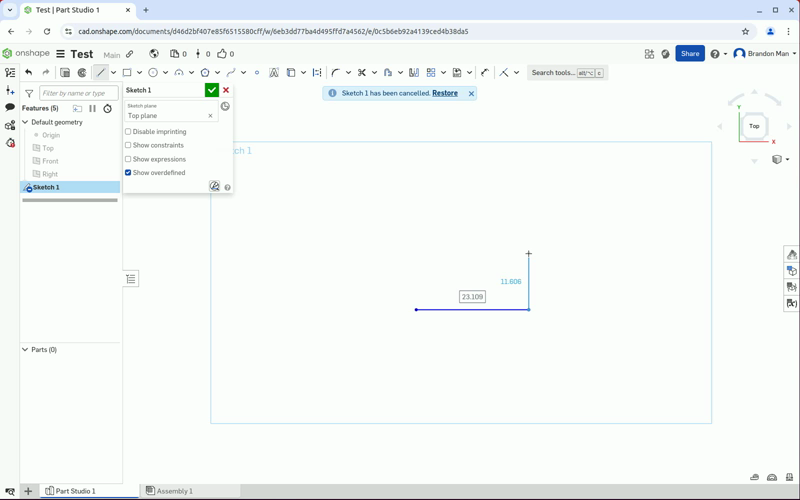
mouse_move(416, 253)
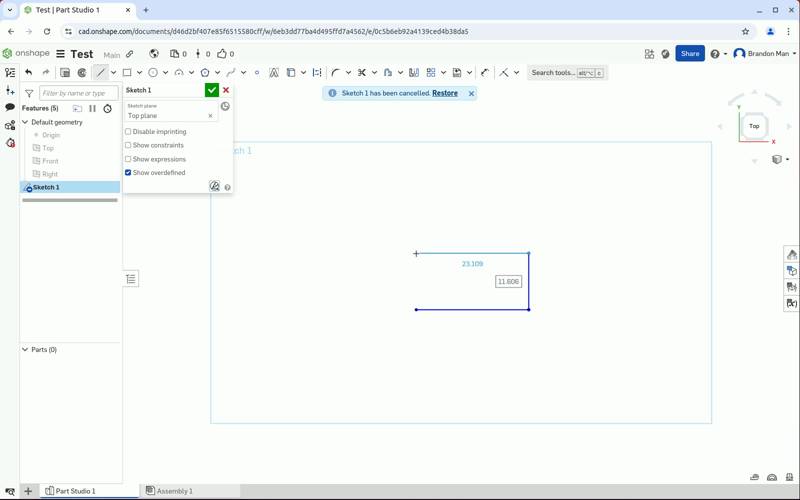
click(416, 253)
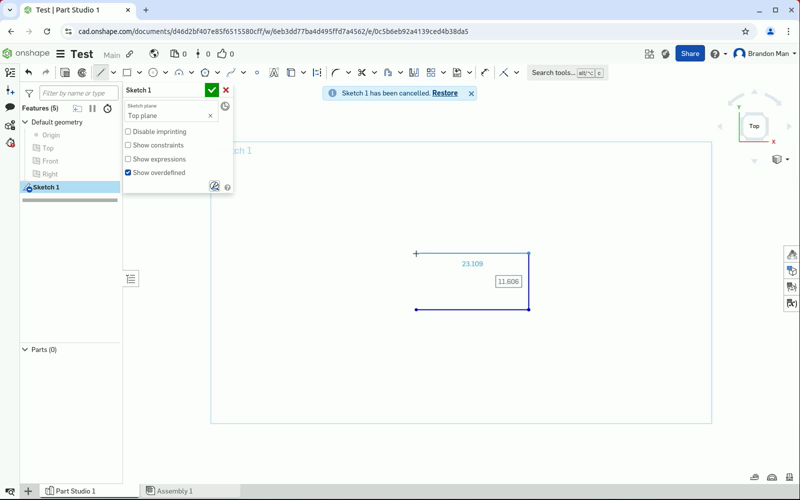
key_up(shift)
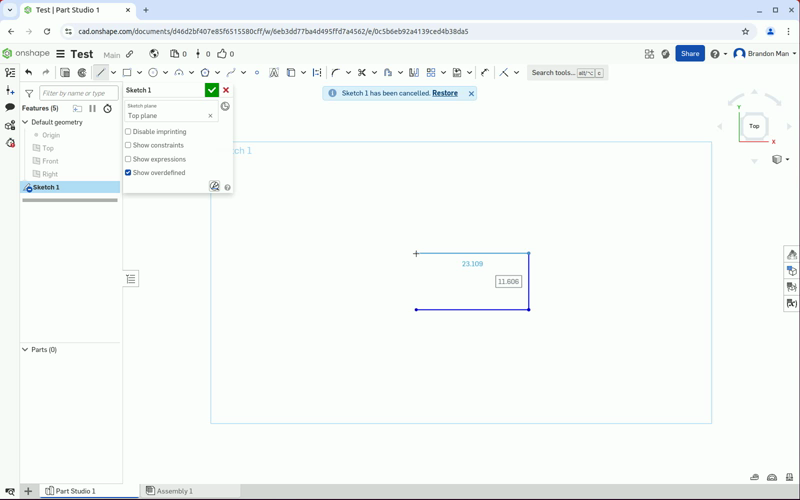
mouse_move(446, 253)
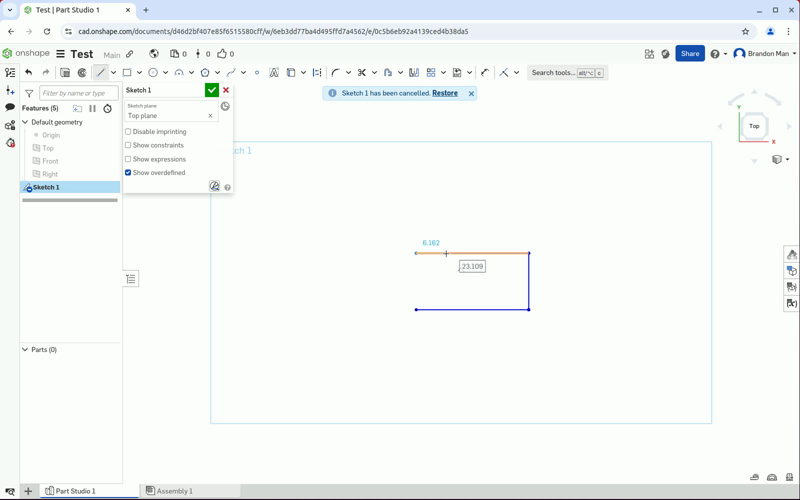
key_down(shift)
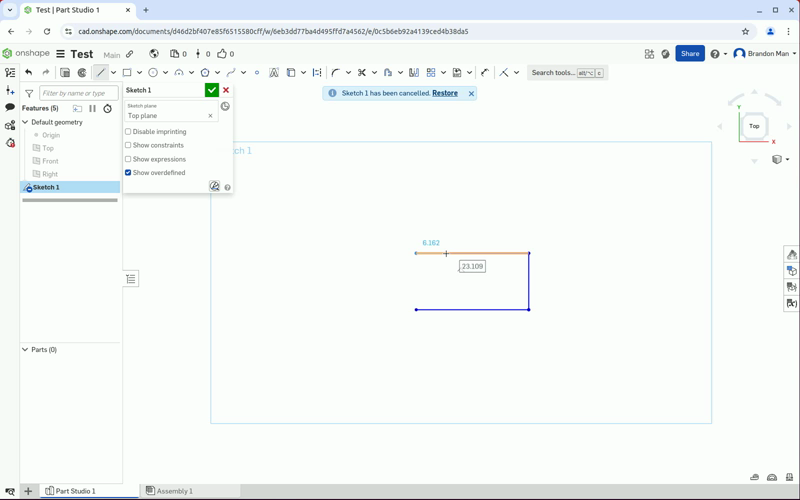
mouse_move(416, 309)
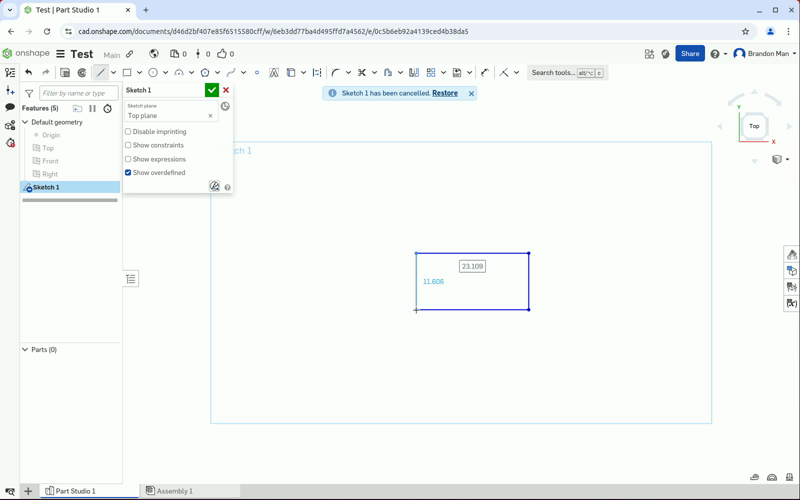
key_up(shift)
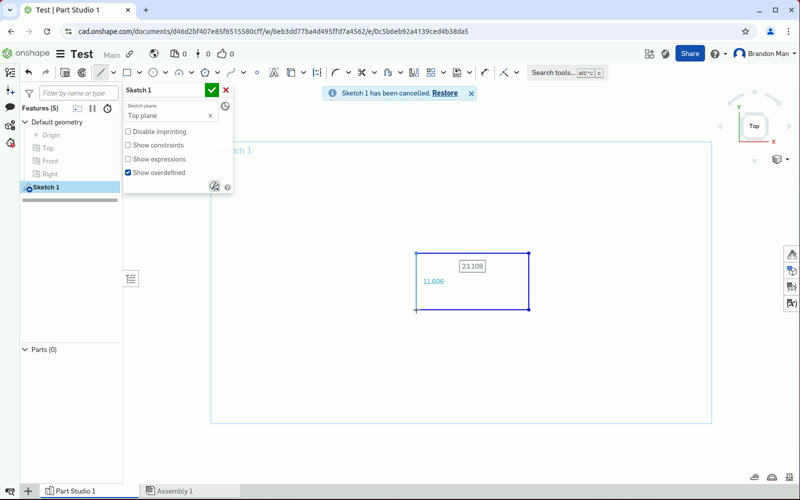
click(416, 309)
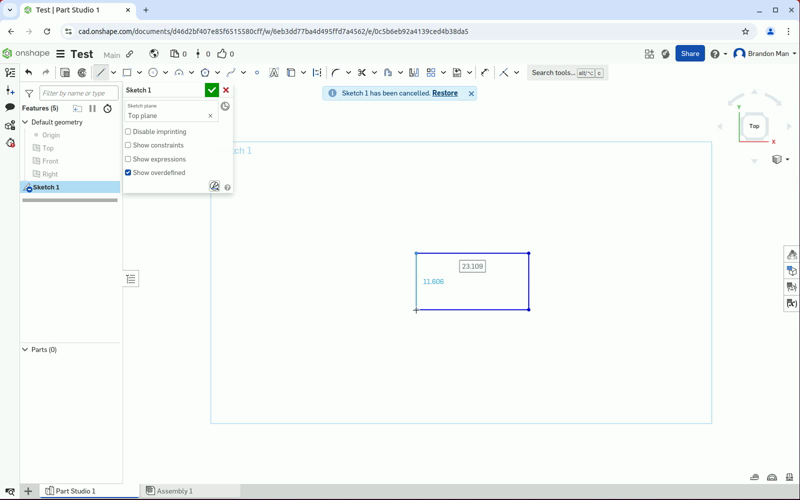
key(esc)
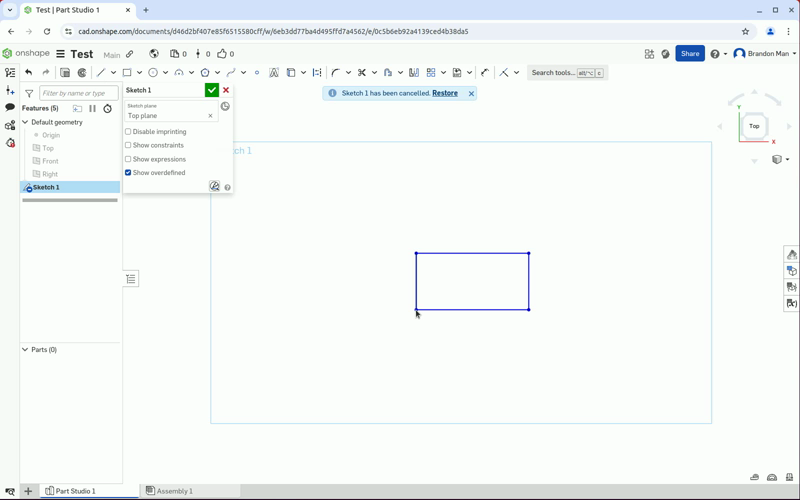
mouse_move(518, 289)
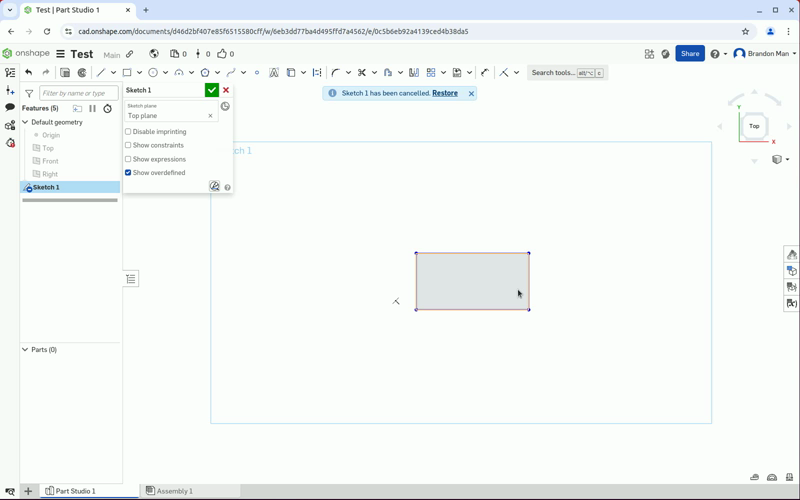
click(518, 289)
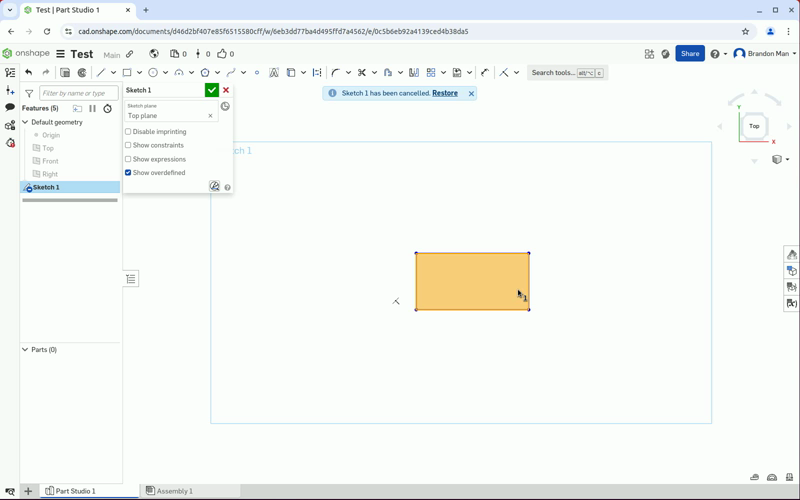
mouse_move(73, 352)
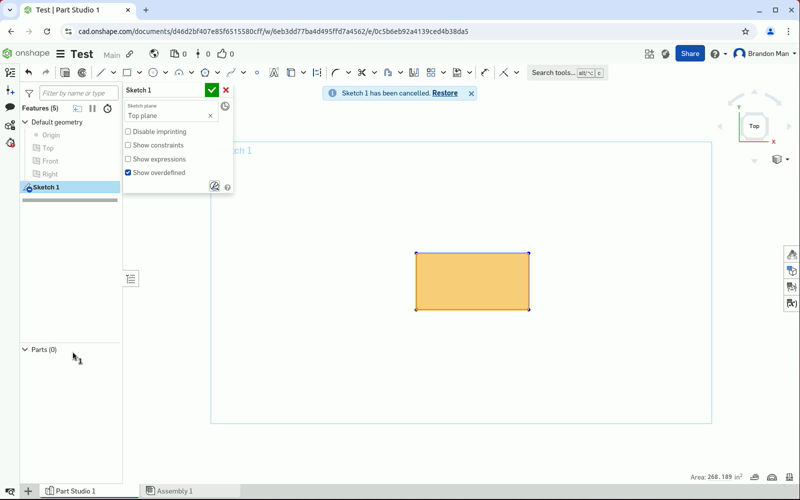
key(shift+y)
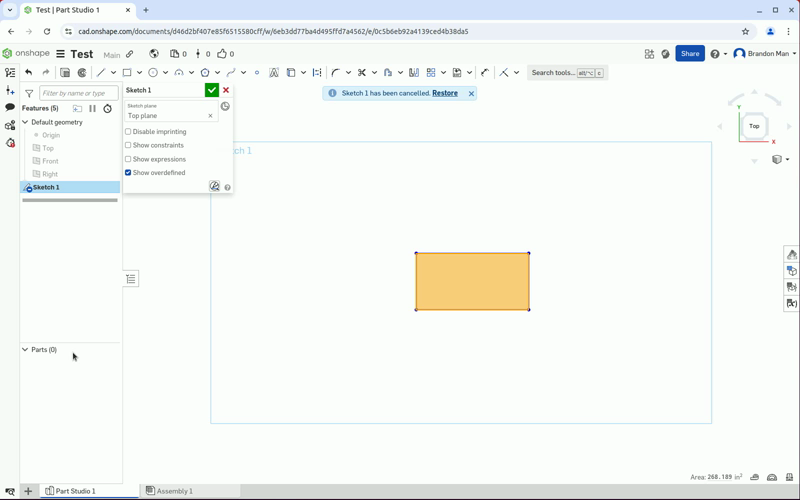
key(shift+e)
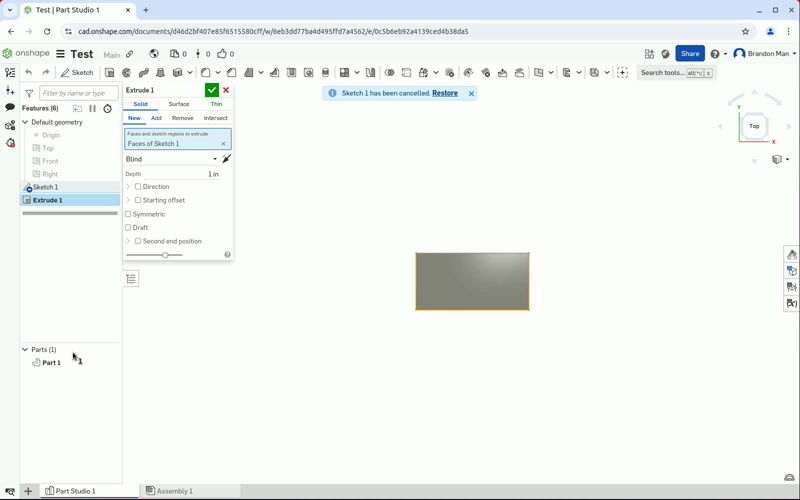
mouse_move(143, 106)
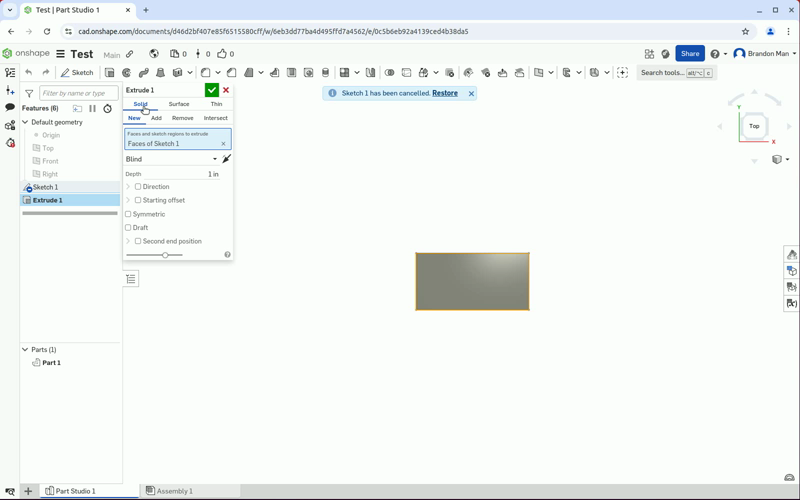
click(143, 106)
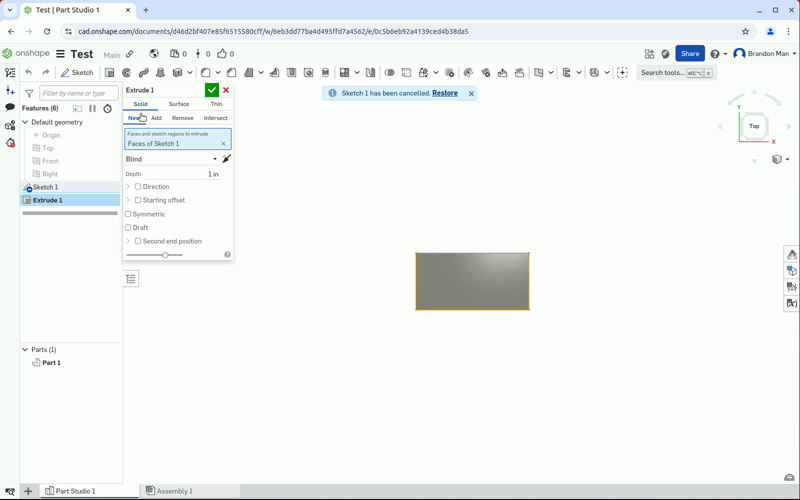
mouse_move(137, 120)
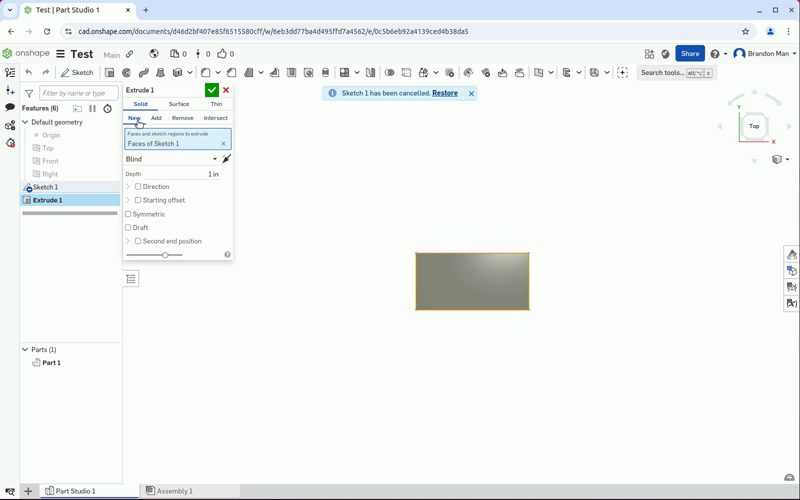
click(137, 120)
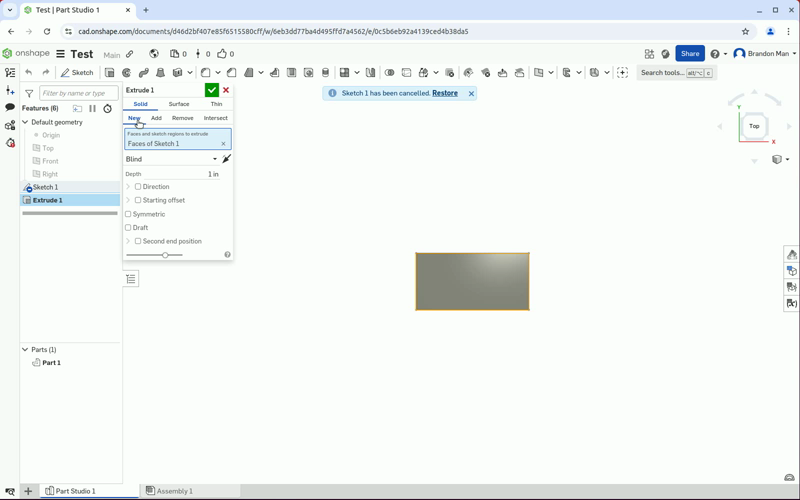
key(tab, 4)
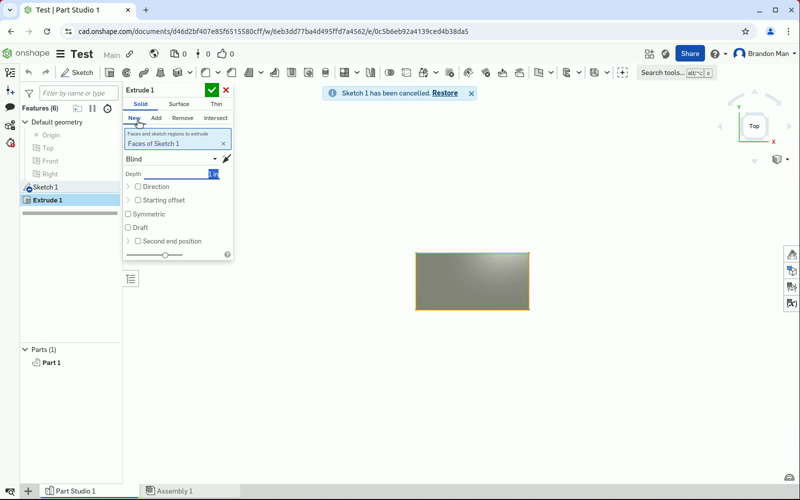
text(11.554)
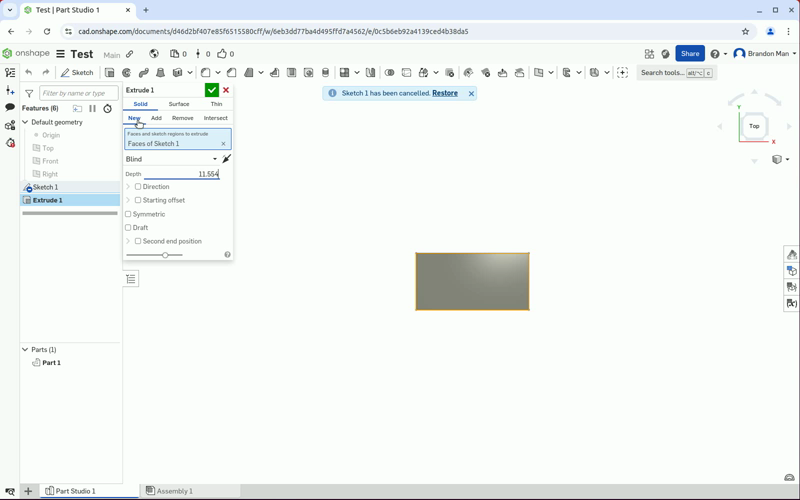
key(enter)
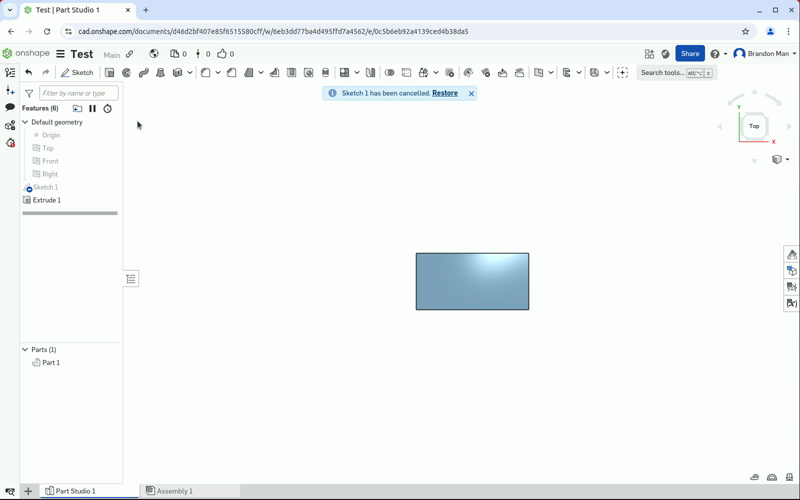
key(shift+h)
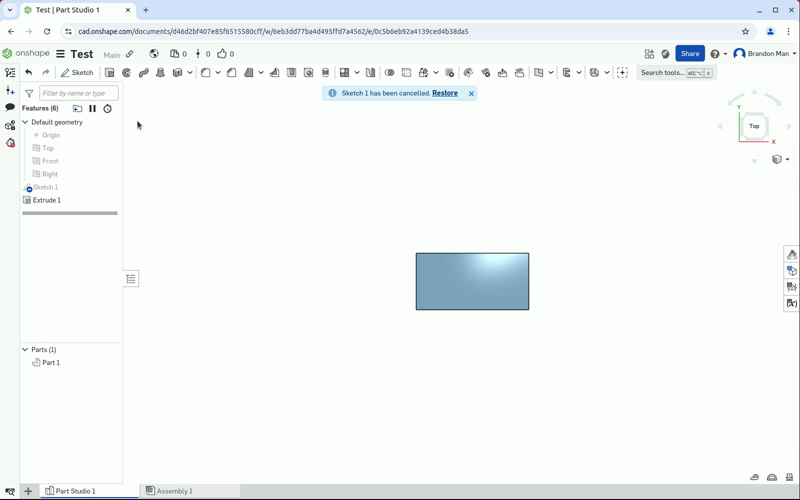
key(shift+h)
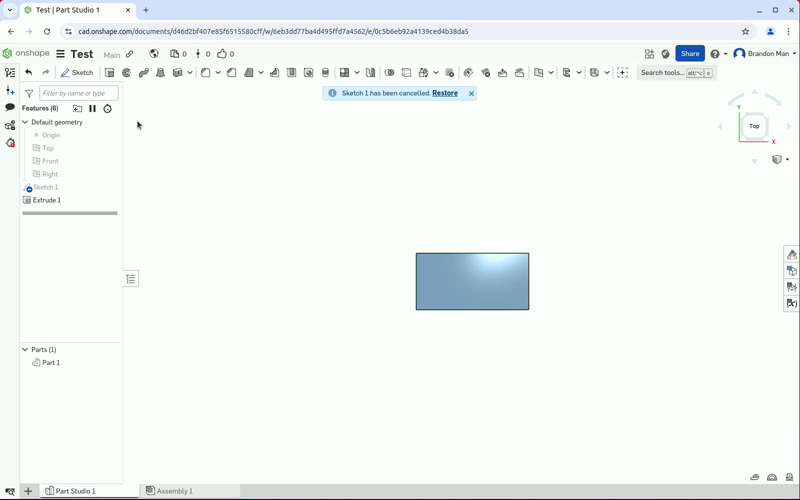
mouse_move(73, 189)
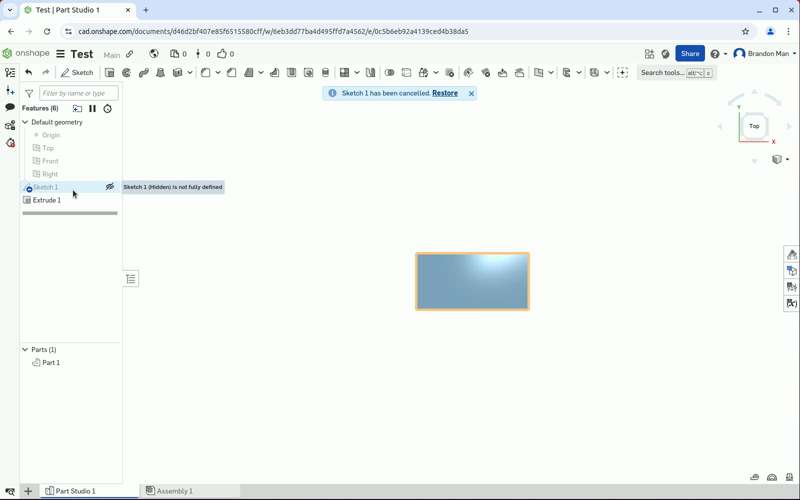
click(73, 189)
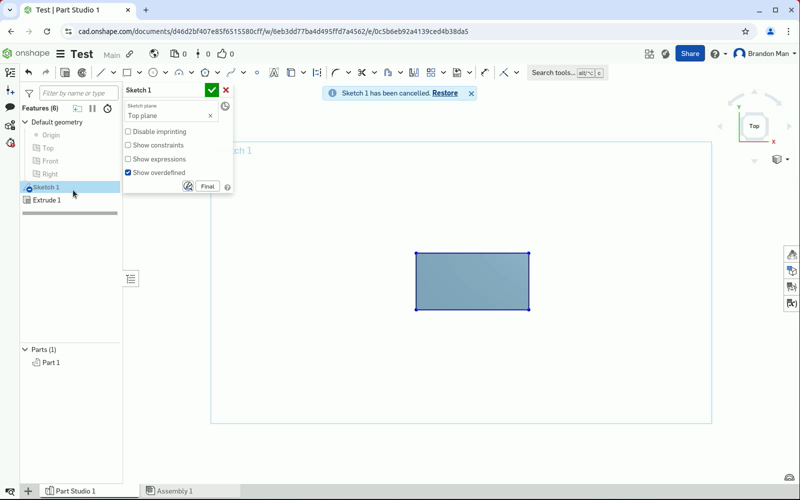
mouse_move(229, 92)
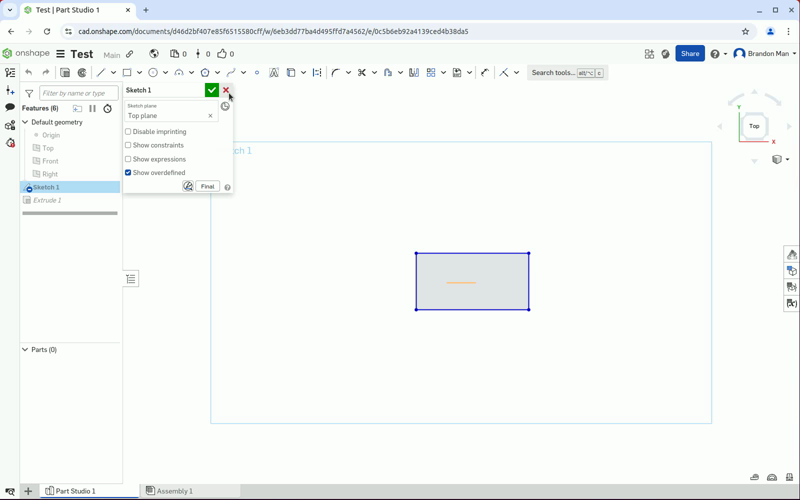
click(229, 92)
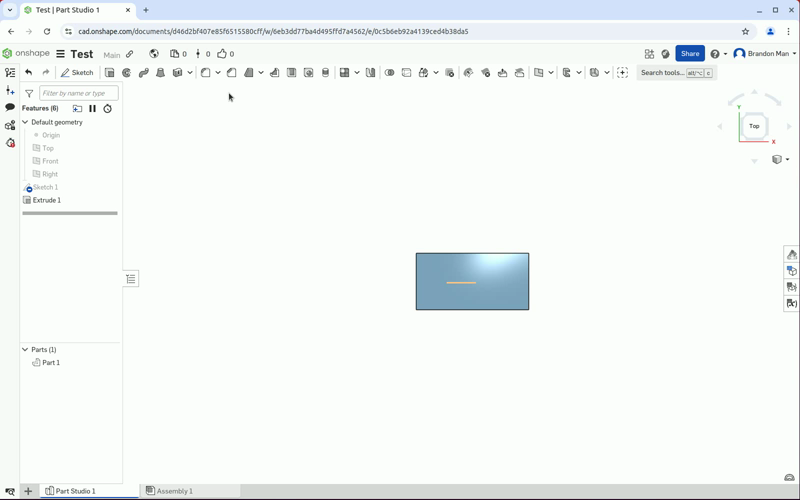
mouse_move(541, 75)
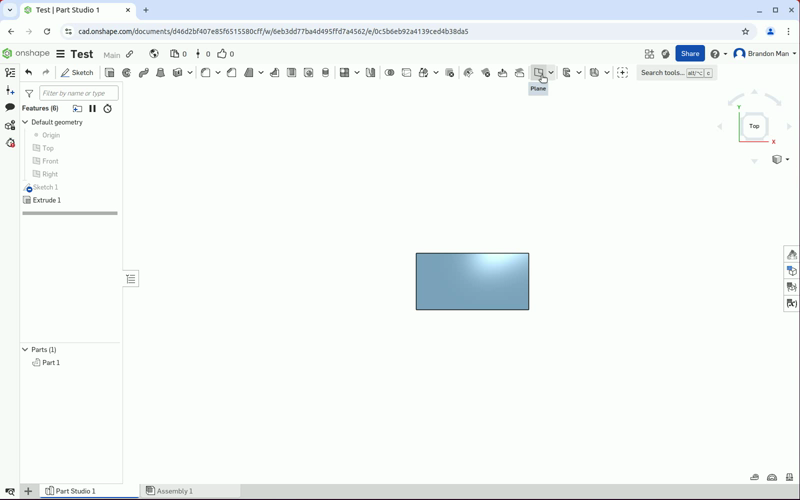
click(541, 75)
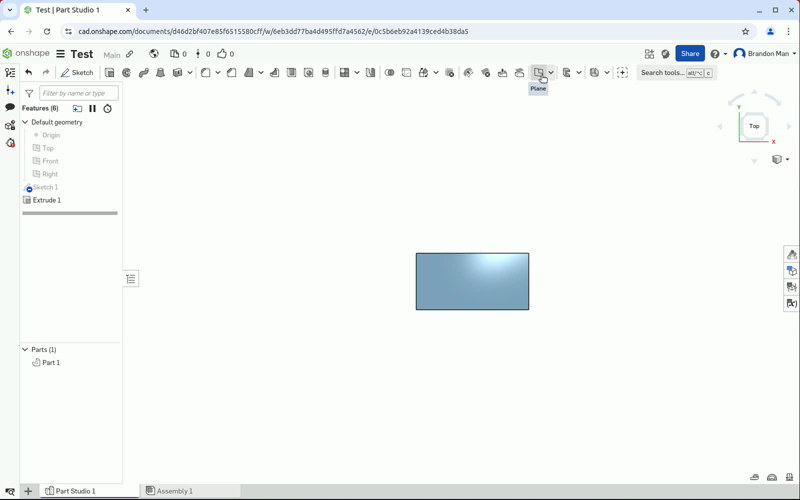
mouse_move(73, 150)
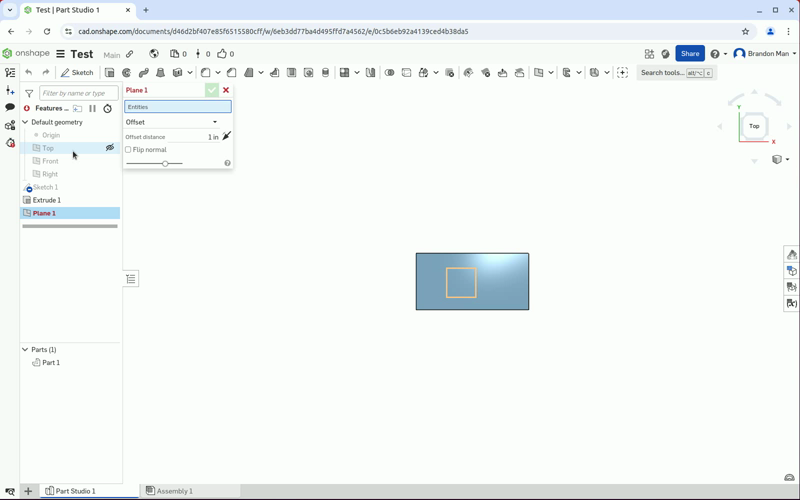
click(73, 150)
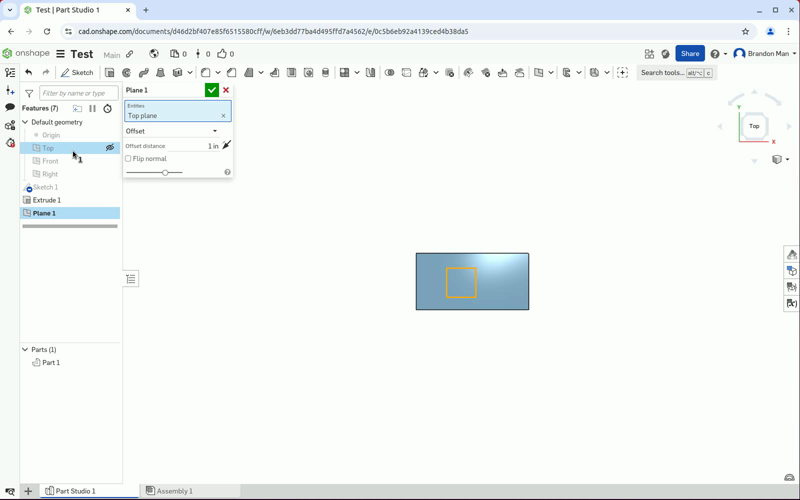
key(tab, 2)
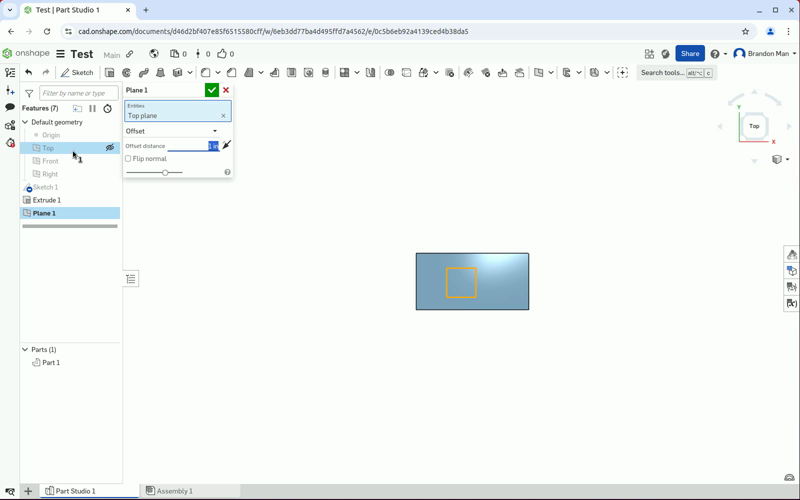
text(11.554)
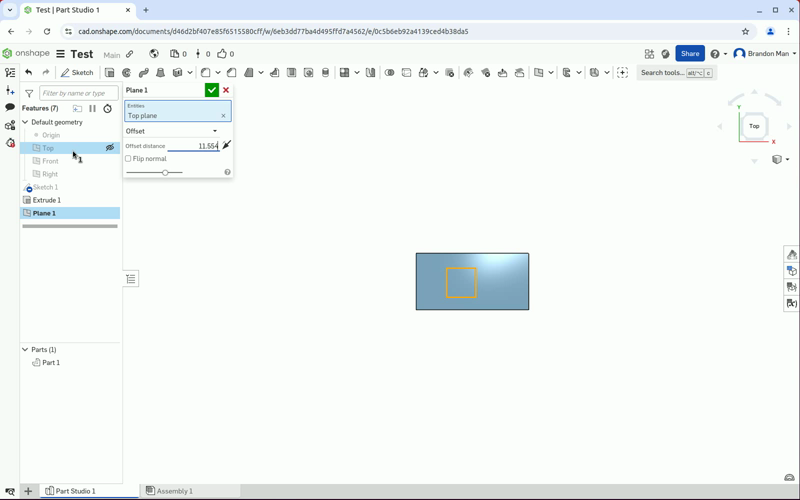
key(enter, 2)
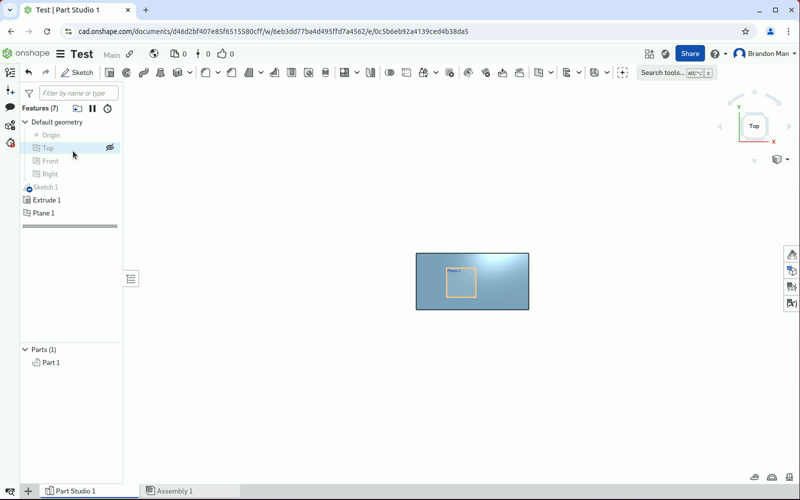
key(shift+s)
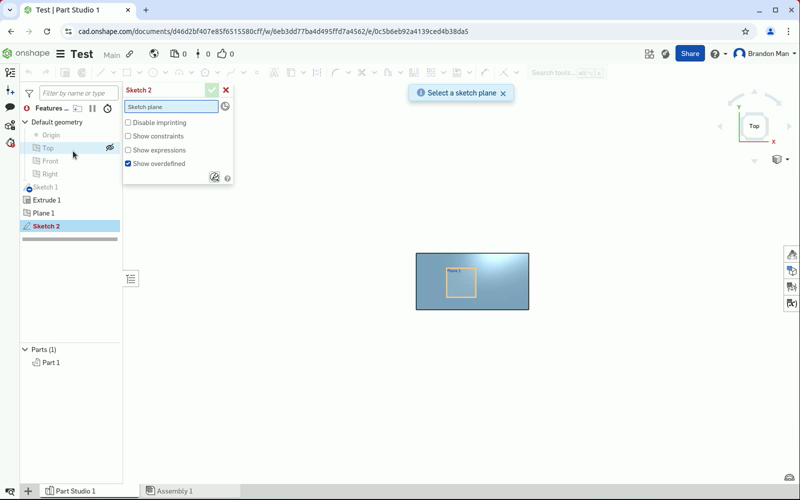
mouse_move(73, 215)
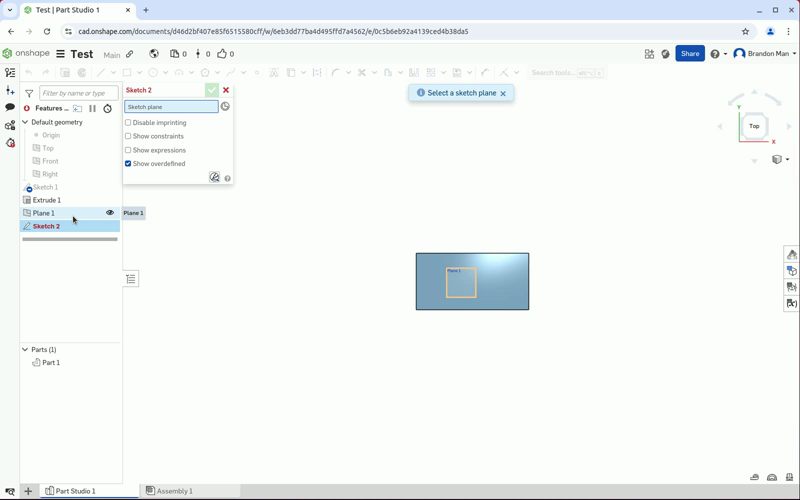
click(73, 215)
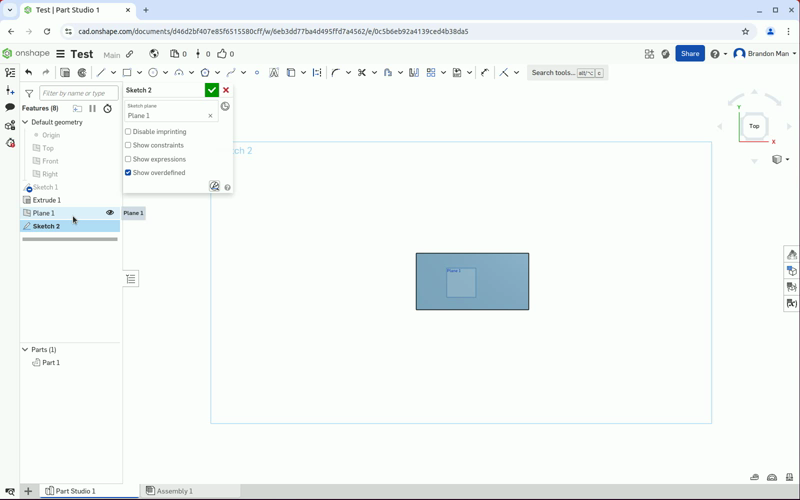
mouse_move(73, 352)
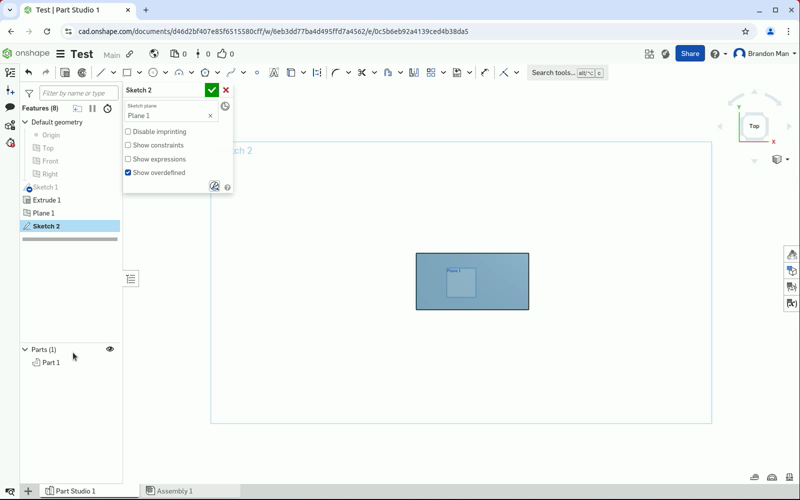
key(y)
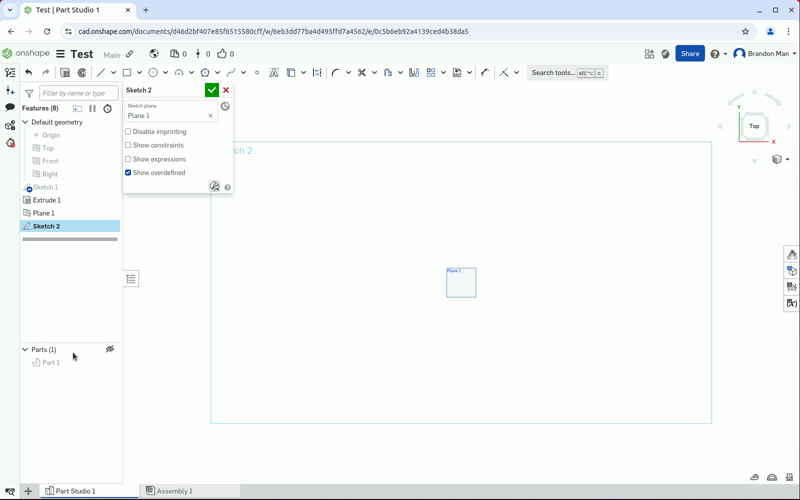
key(l)
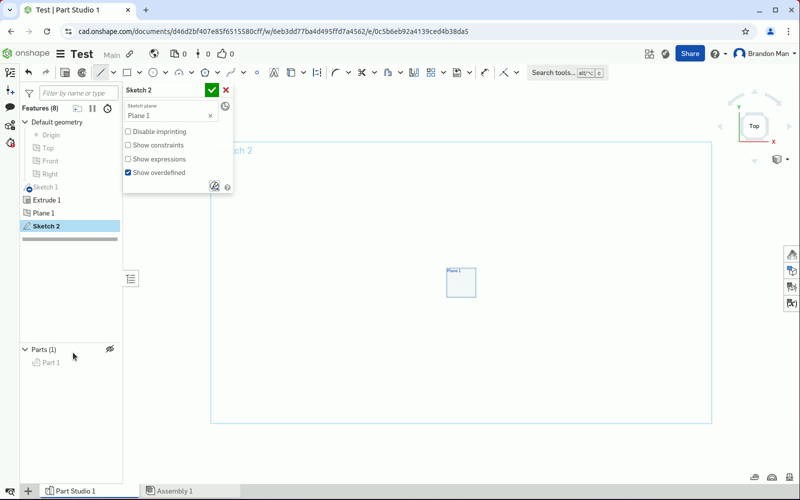
key_down(shift)
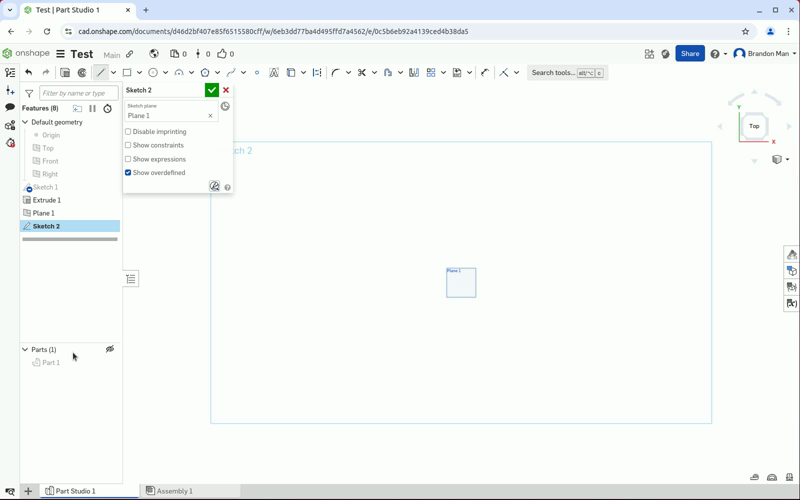
mouse_move(416, 309)
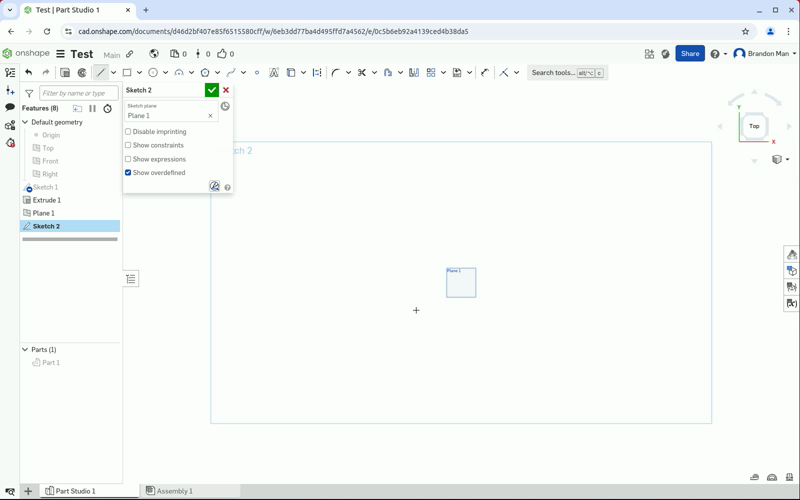
click(416, 309)
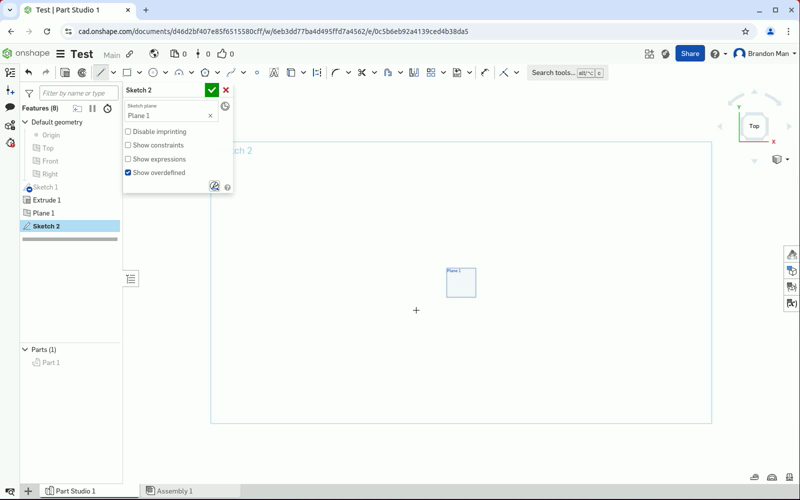
key_up(shift)
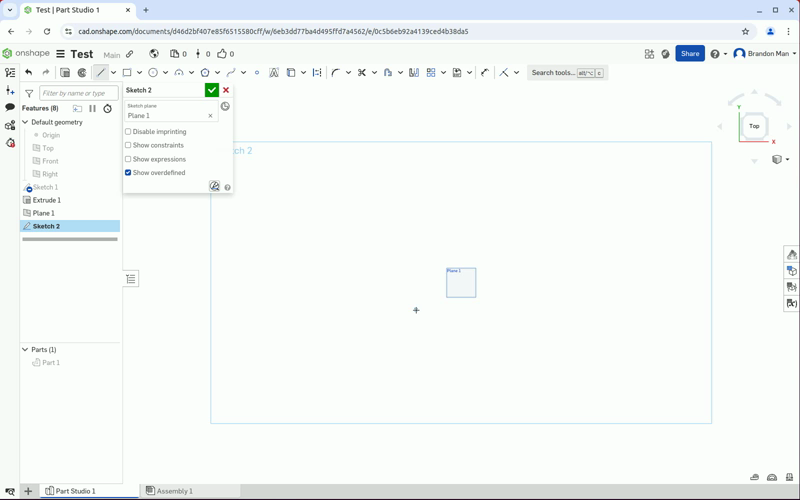
key_down(shift)
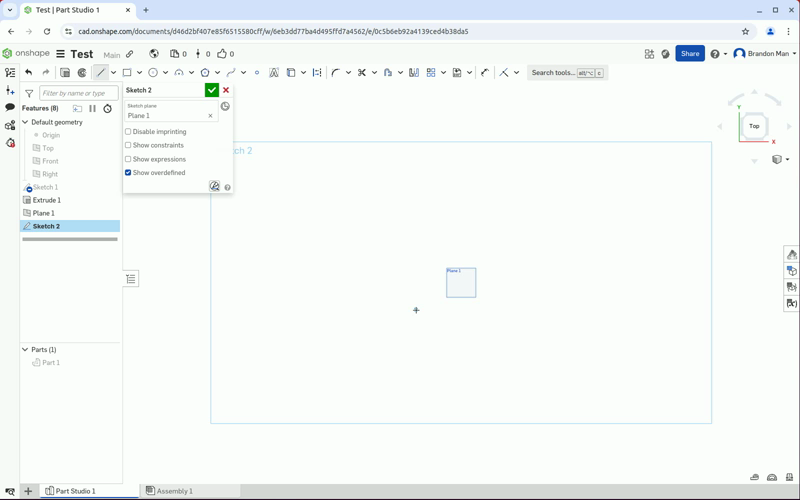
mouse_move(446, 309)
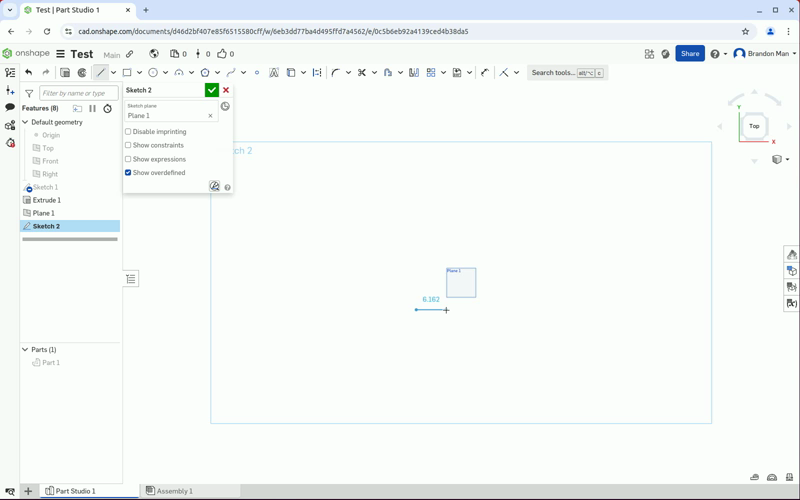
mouse_move(473, 309)
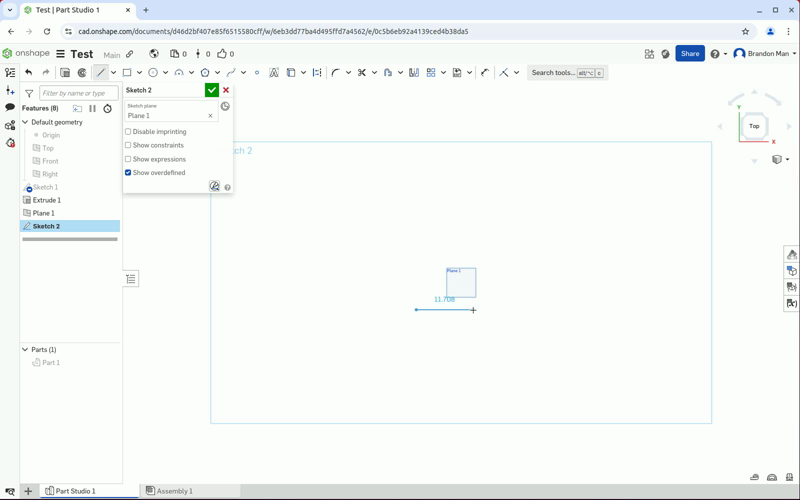
click(473, 309)
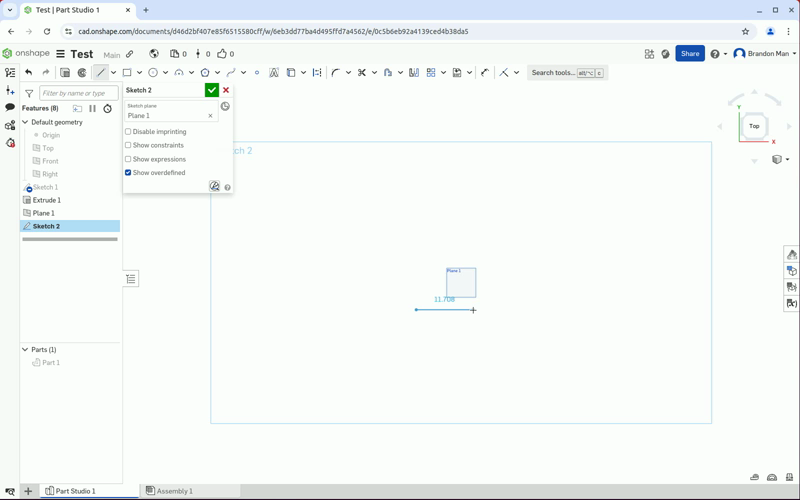
key_up(shift)
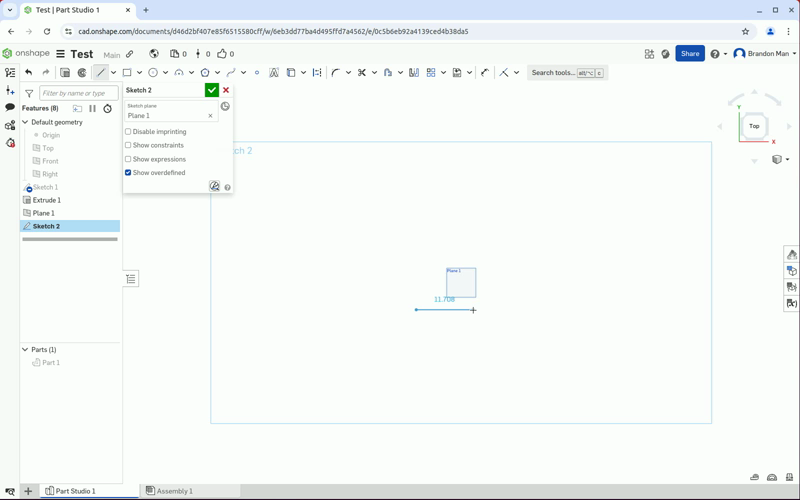
key_down(shift)
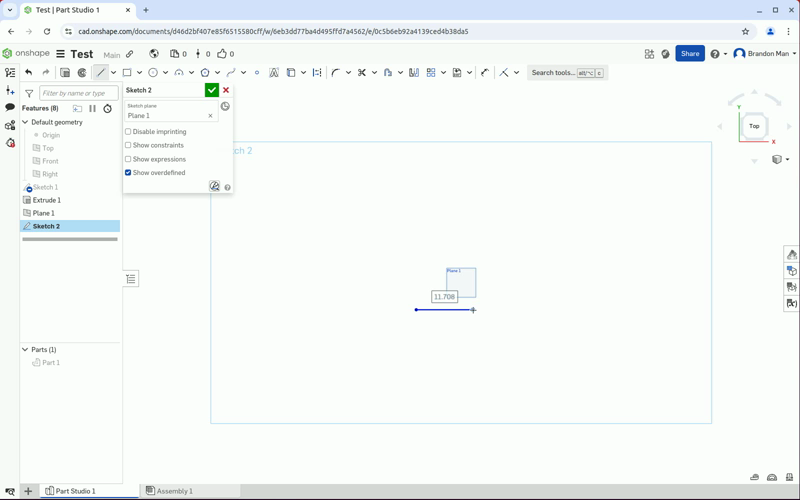
mouse_move(503, 309)
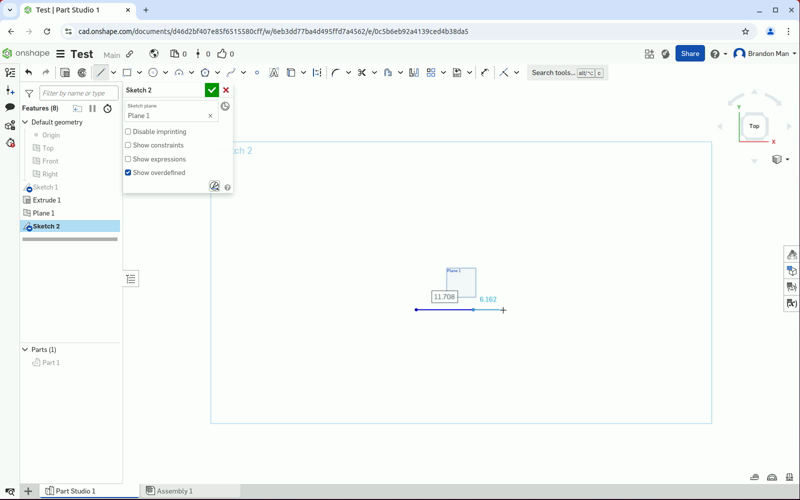
mouse_move(473, 253)
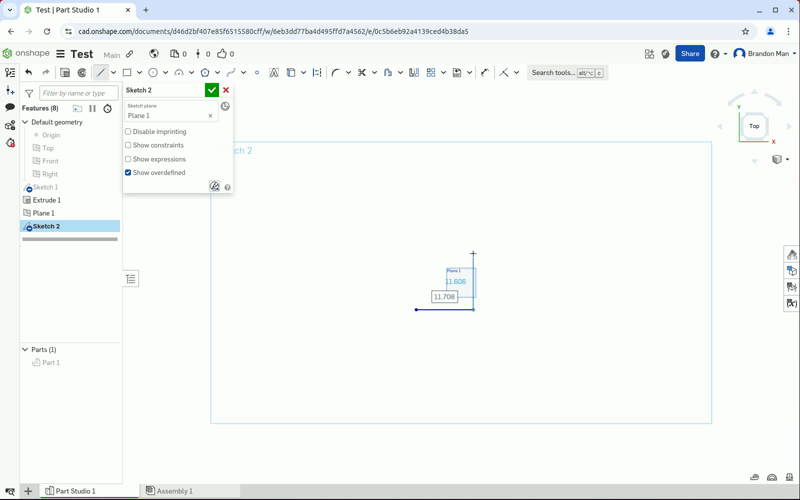
click(473, 253)
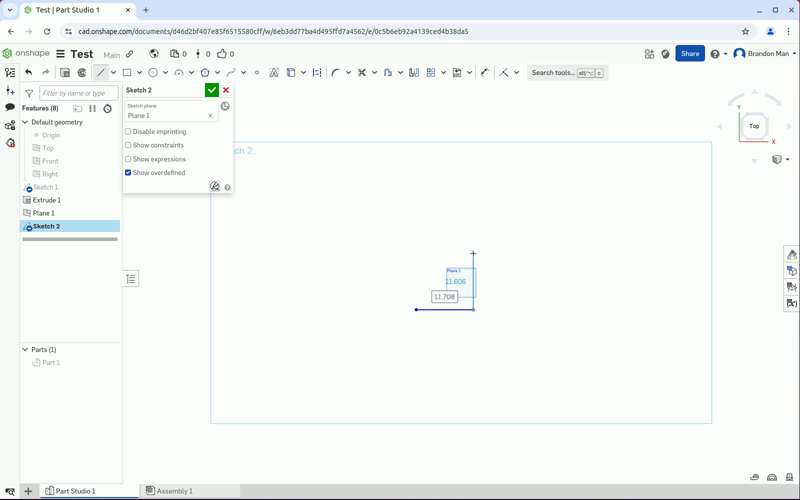
key_up(shift)
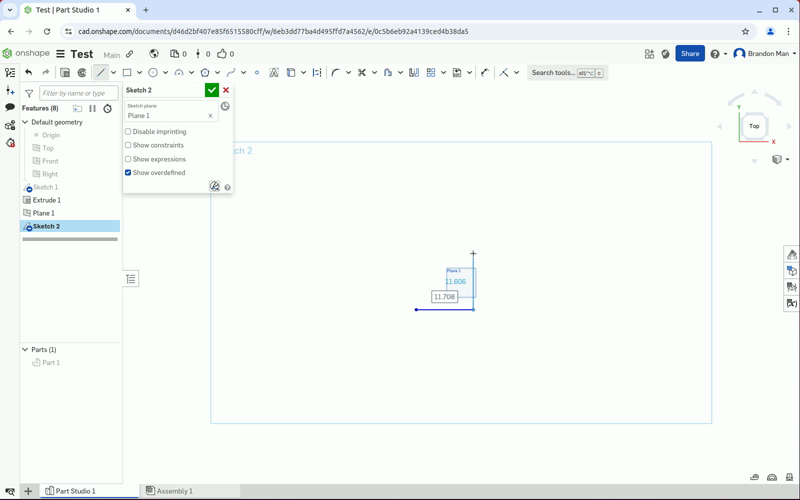
key_down(shift)
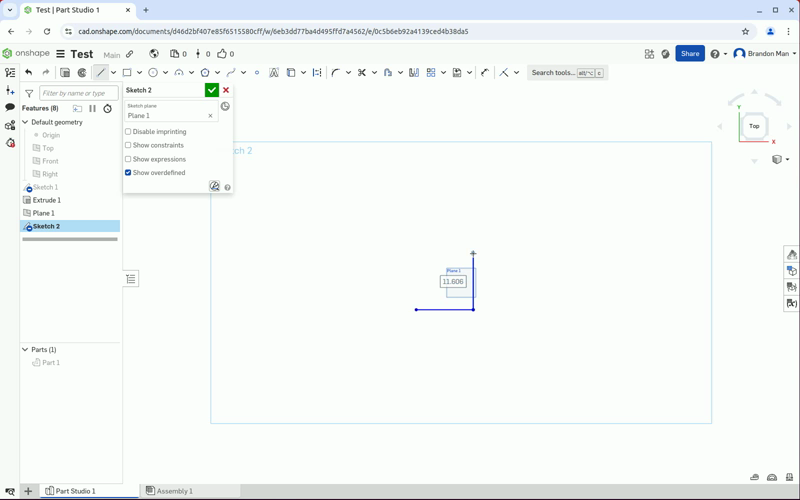
mouse_move(503, 253)
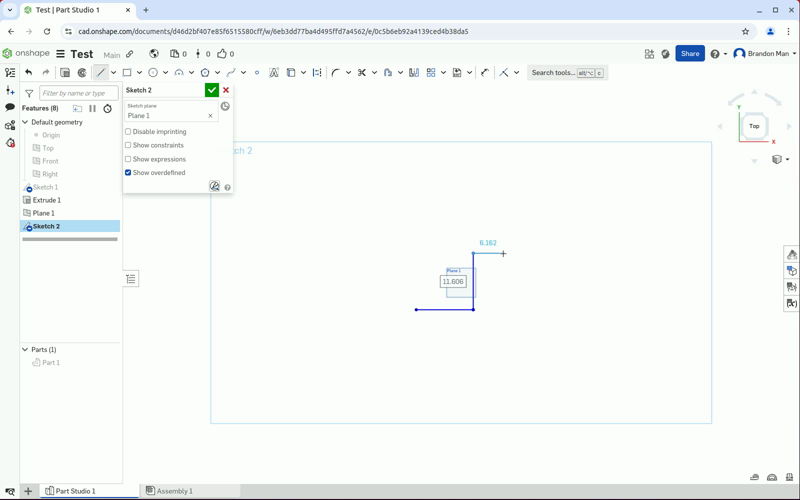
mouse_move(416, 253)
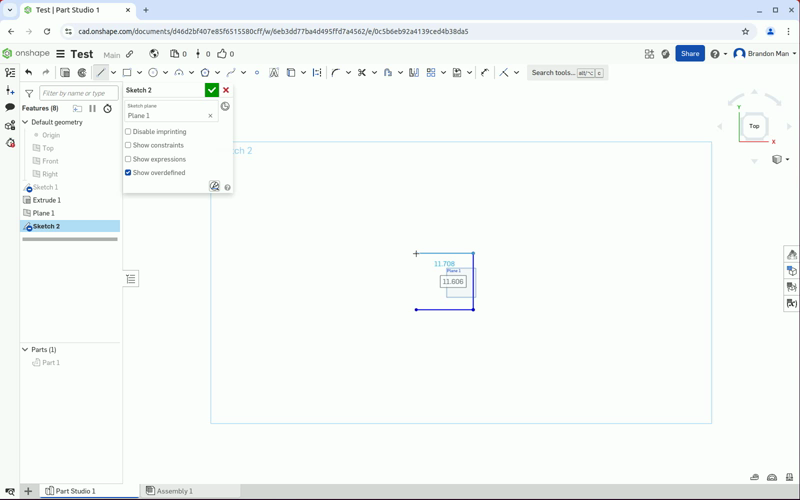
click(416, 253)
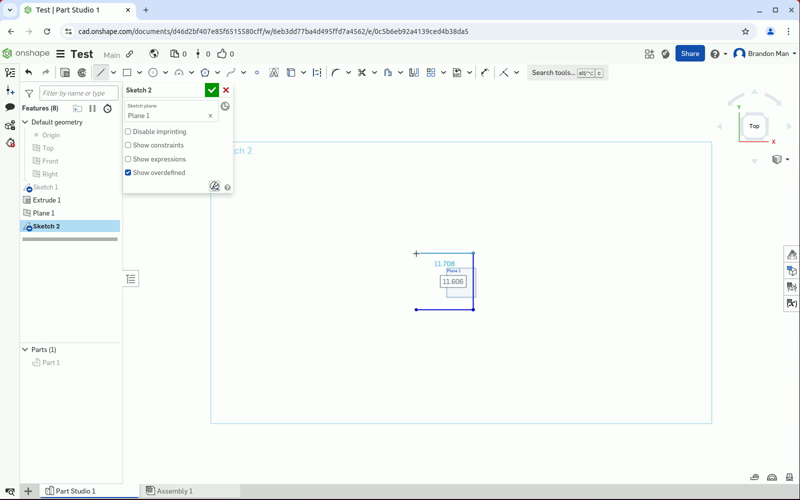
key_up(shift)
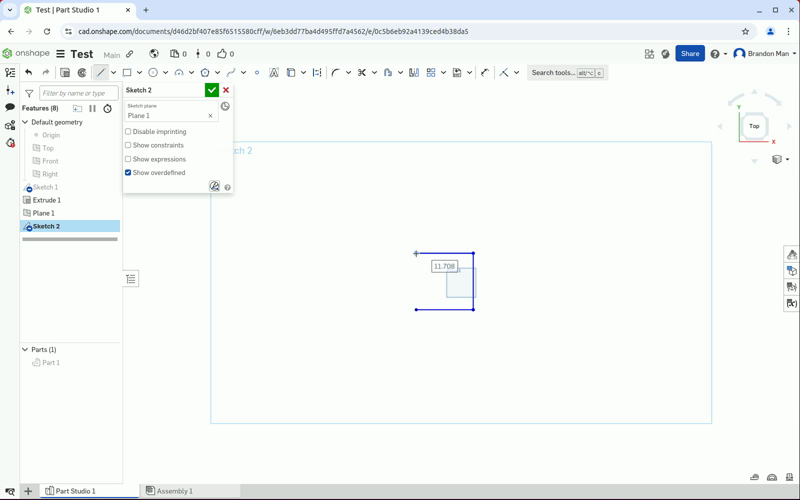
mouse_move(446, 253)
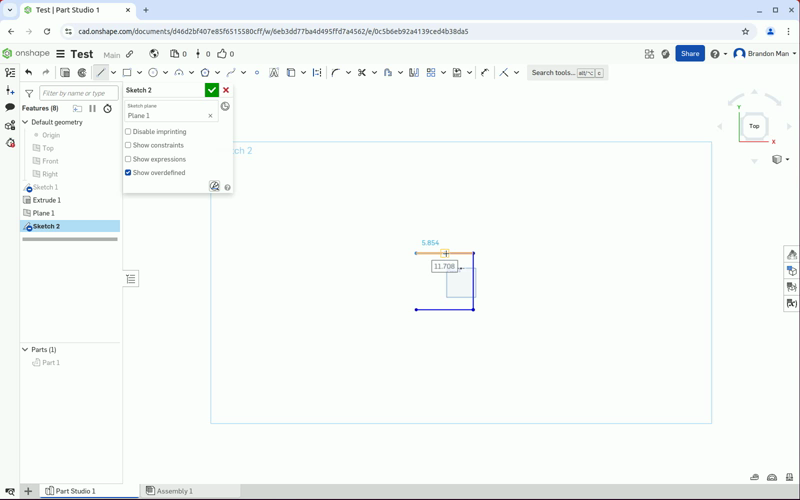
key_down(shift)
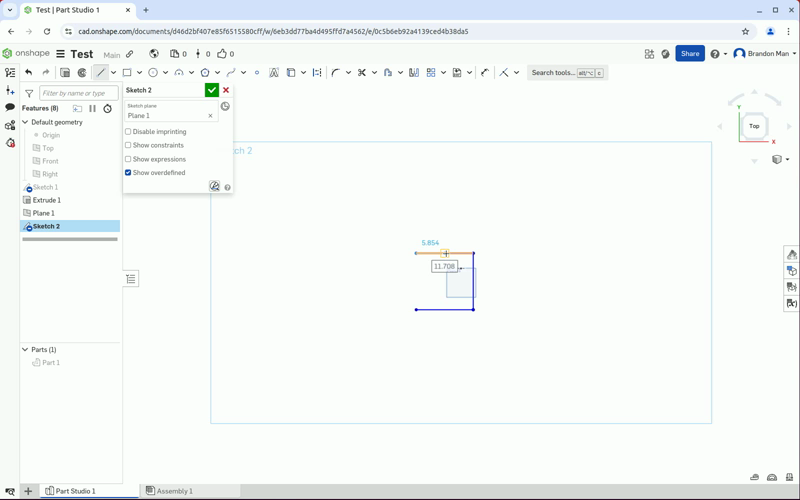
mouse_move(416, 309)
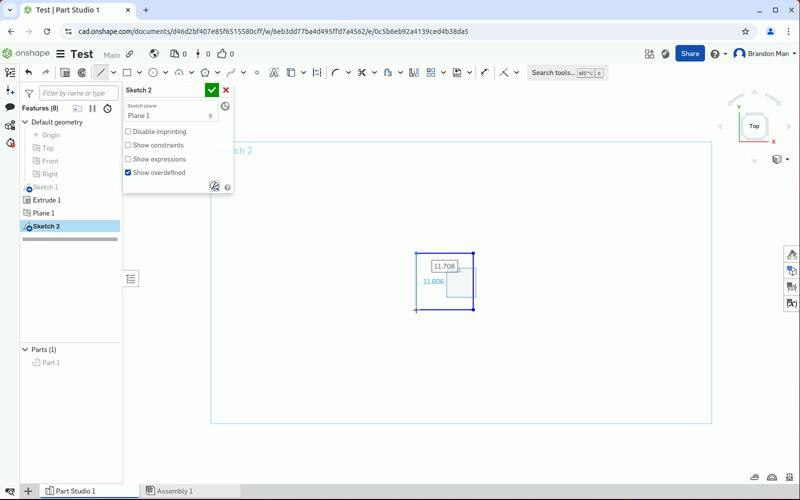
key_up(shift)
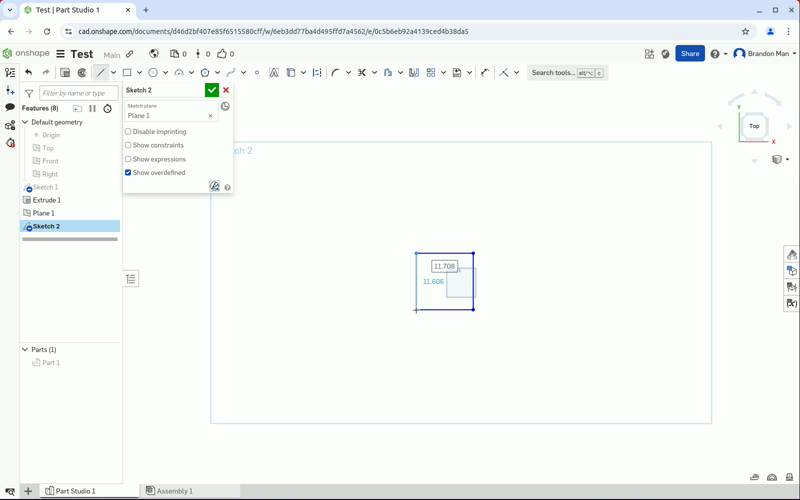
click(416, 309)
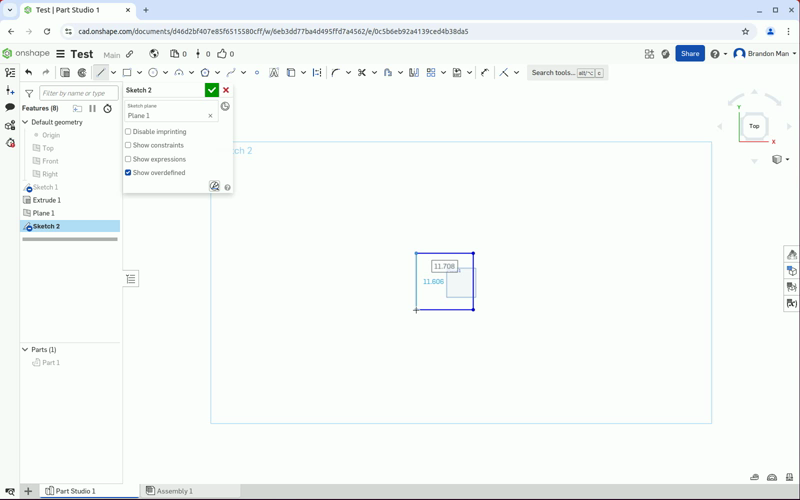
key(esc)
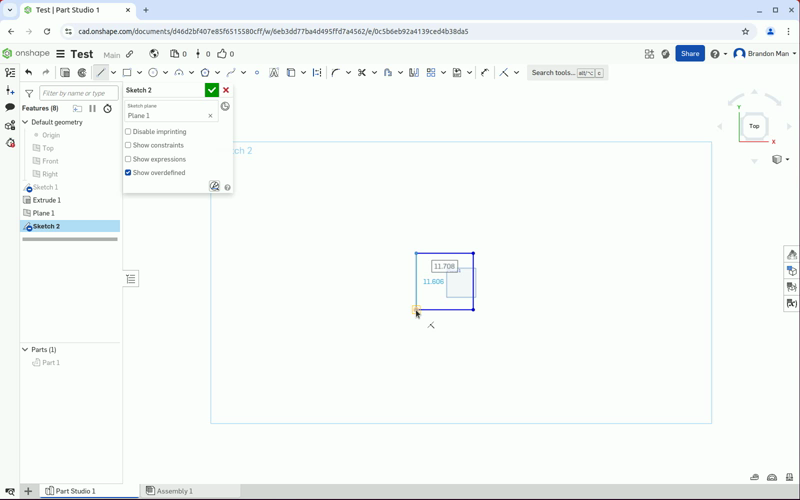
mouse_move(449, 295)
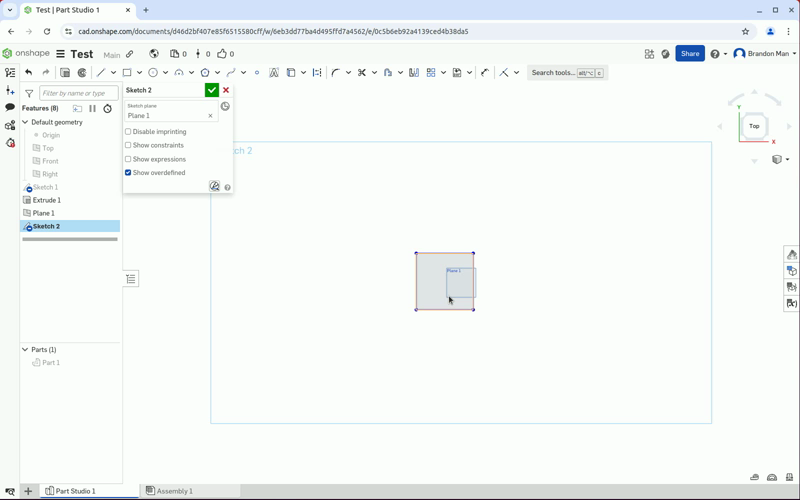
click(449, 295)
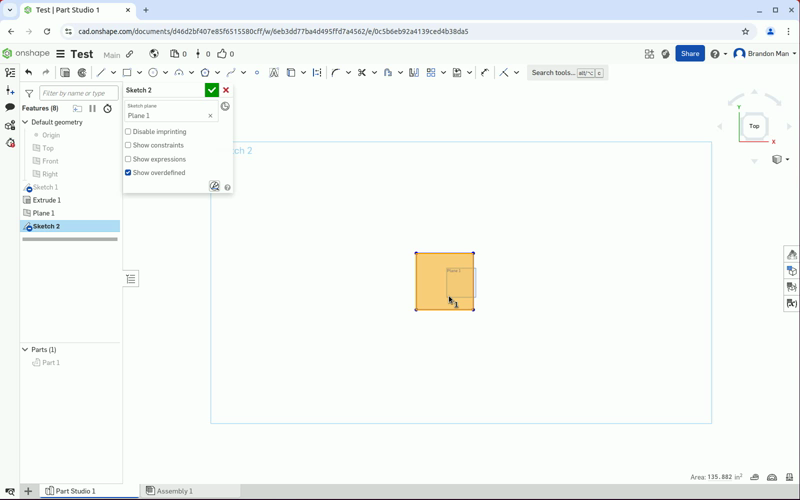
mouse_move(73, 352)
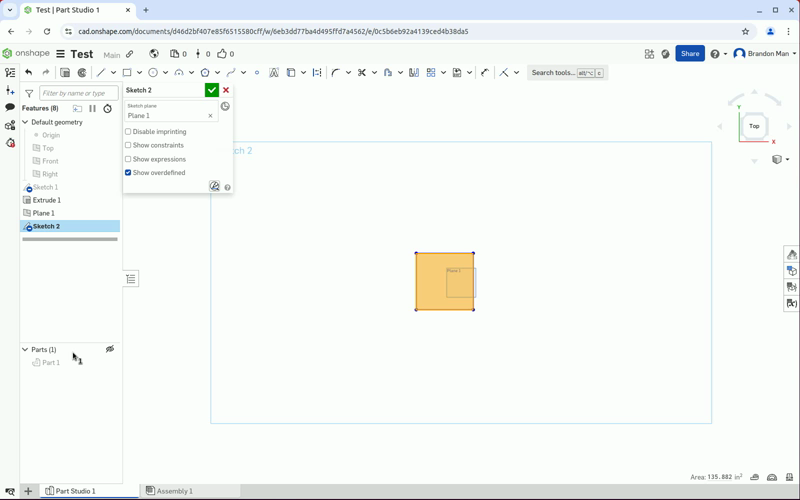
key(shift+y)
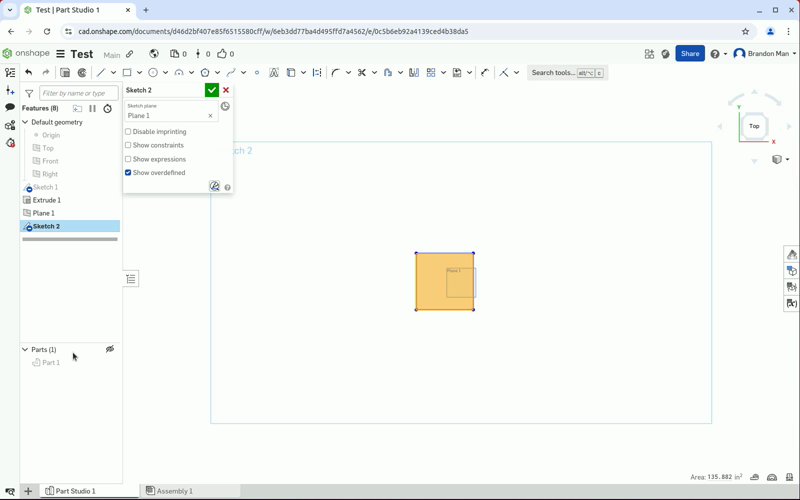
key(shift+e)
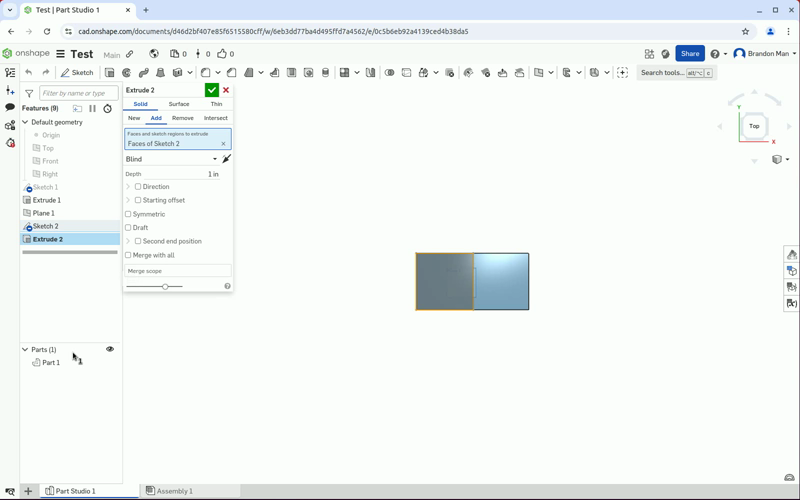
mouse_move(143, 106)
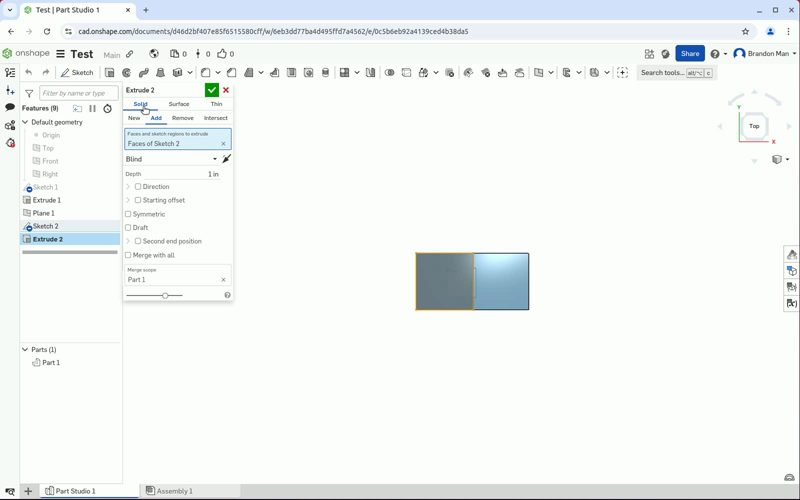
click(143, 106)
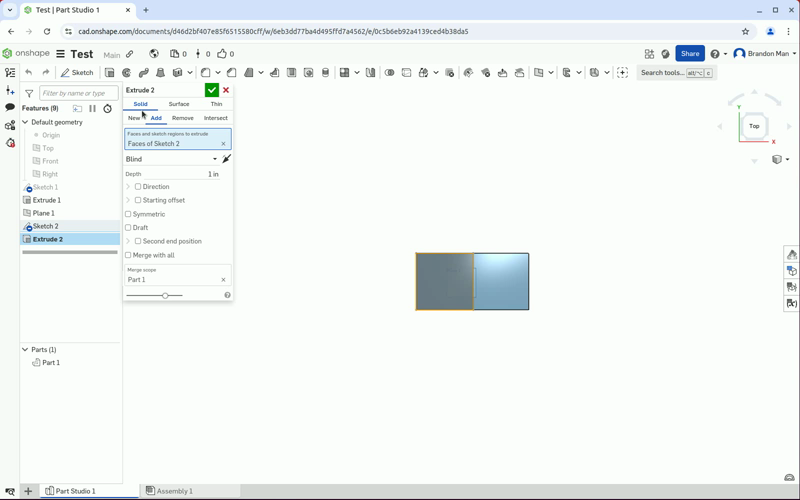
mouse_move(137, 120)
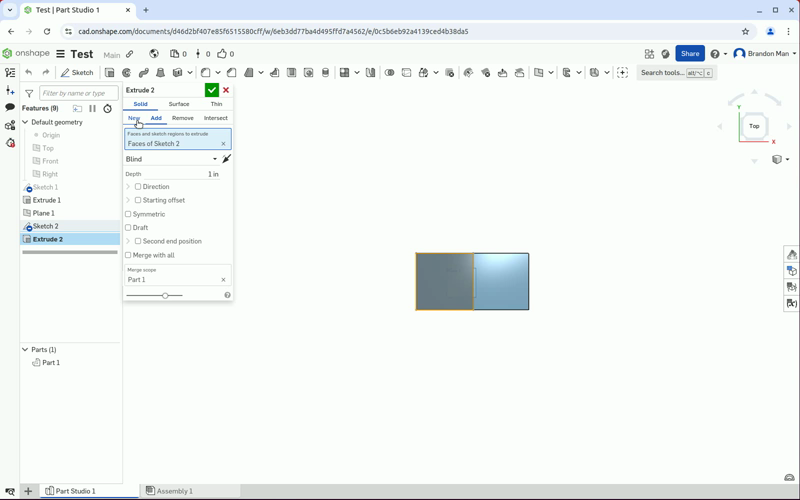
click(137, 120)
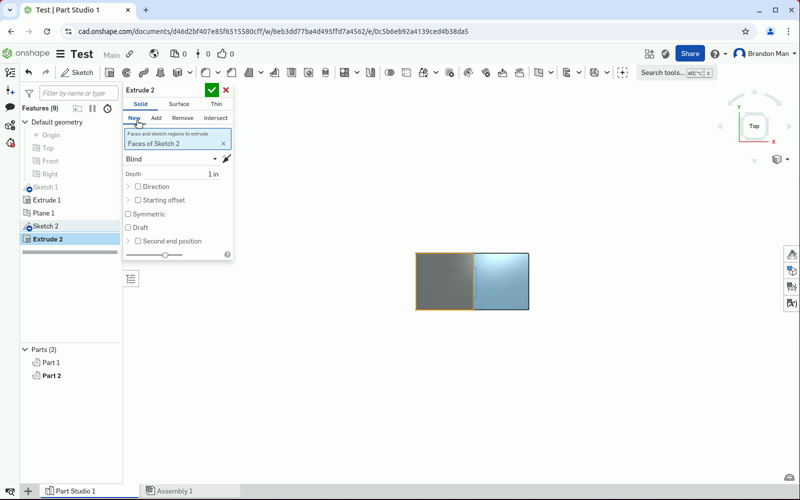
key(tab, 4)
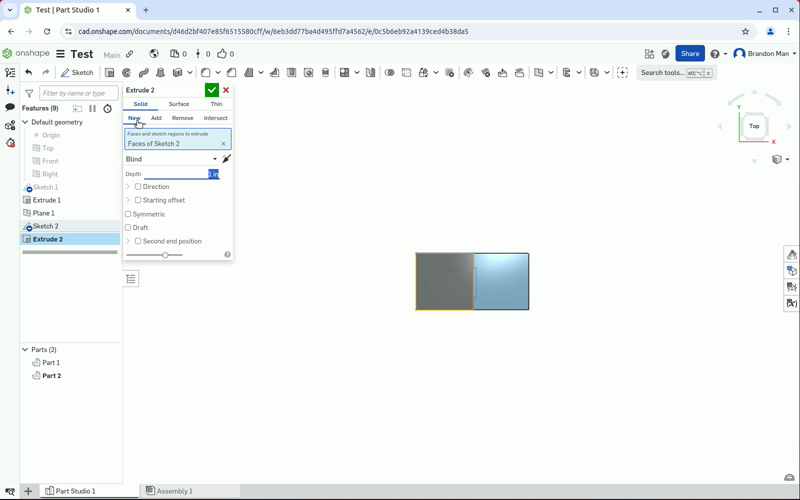
text(11.554)
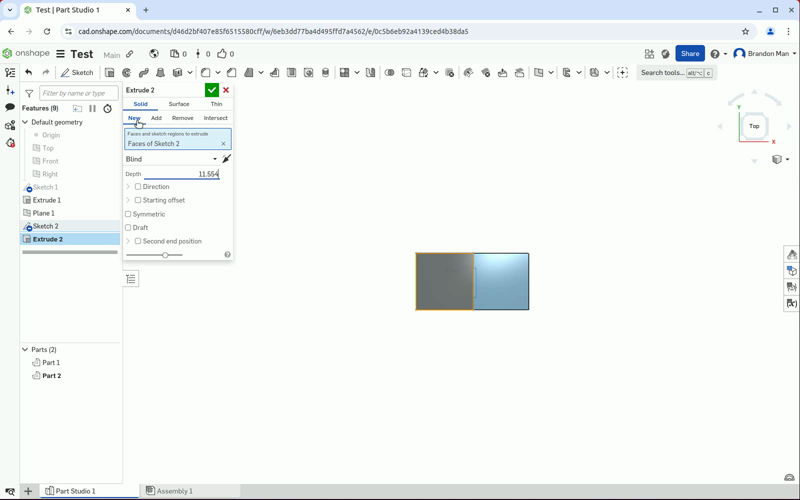
key(enter)
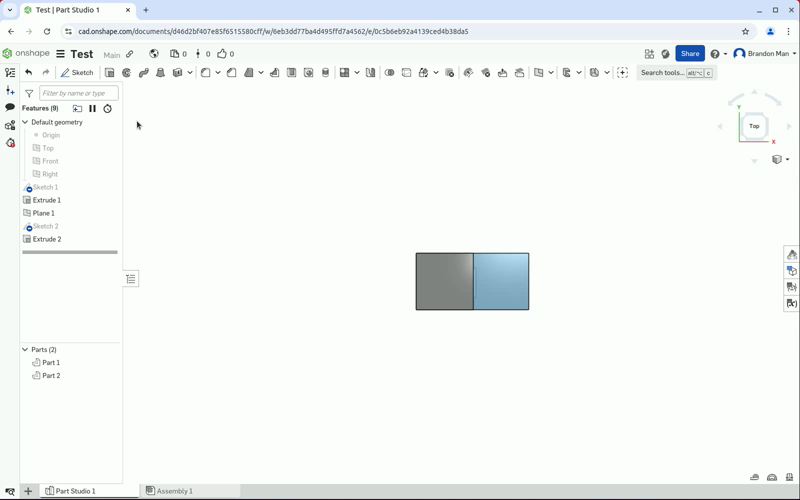
key(shift+h)
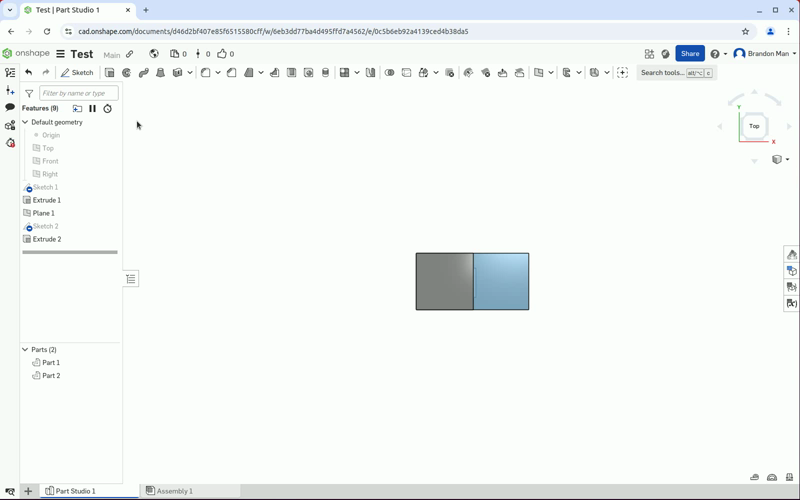
key(shift+h)
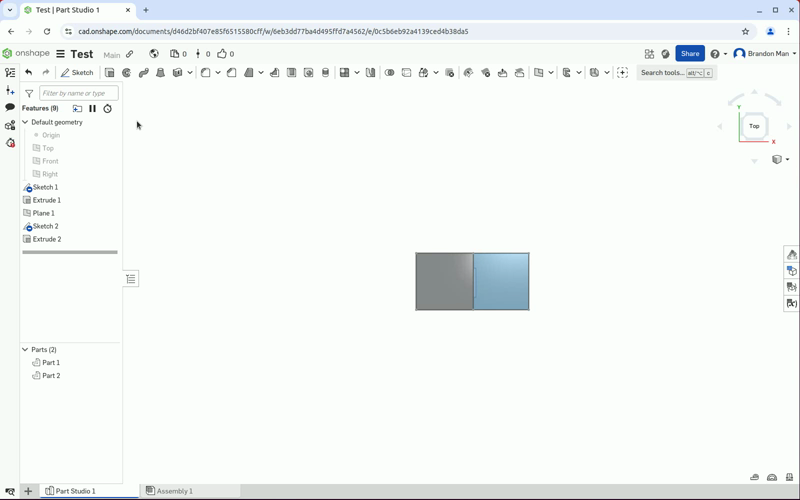
key(shift+7)
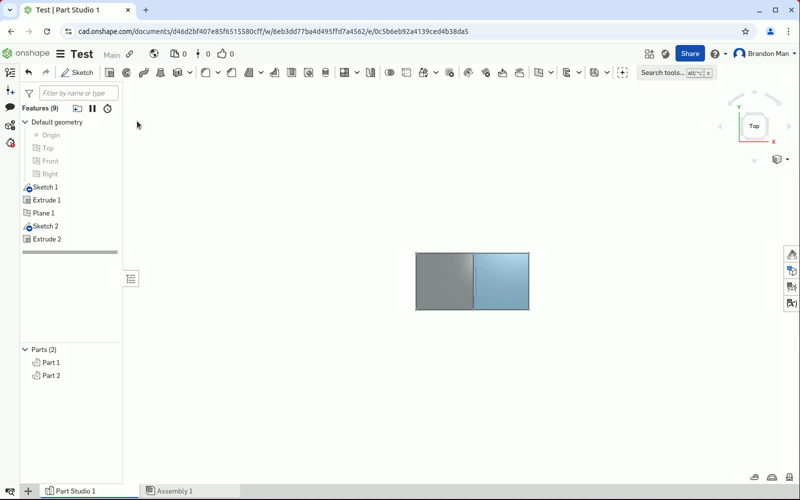
key(up, 3)
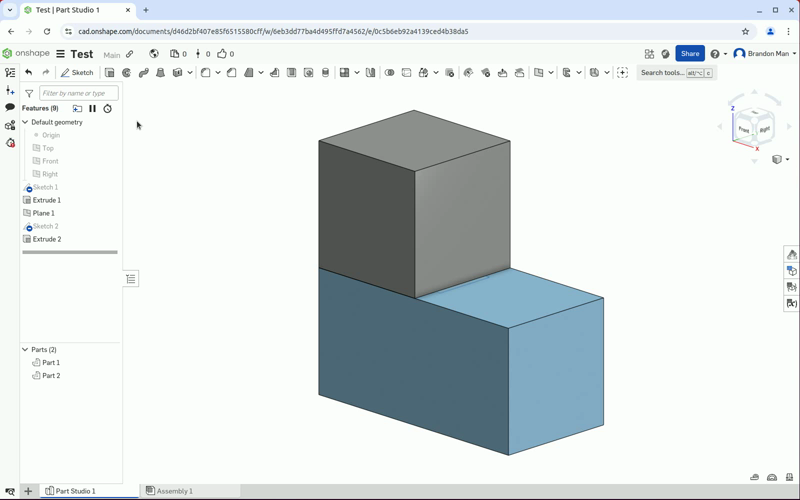
key(left, 3)
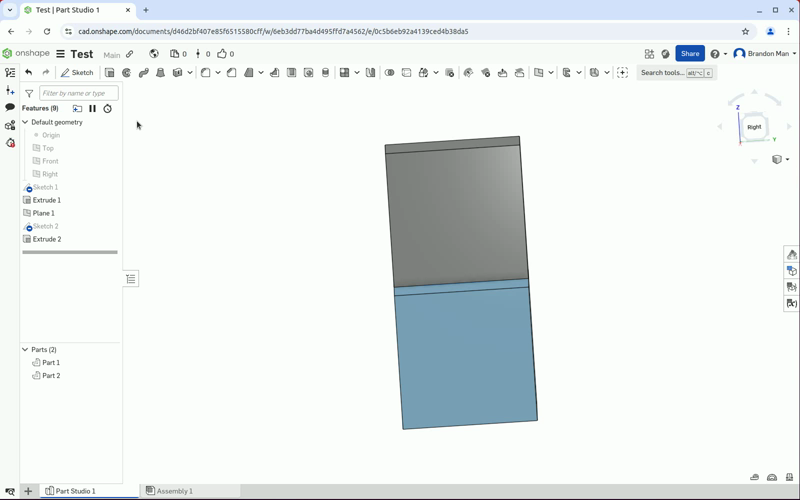
key(right, 3)
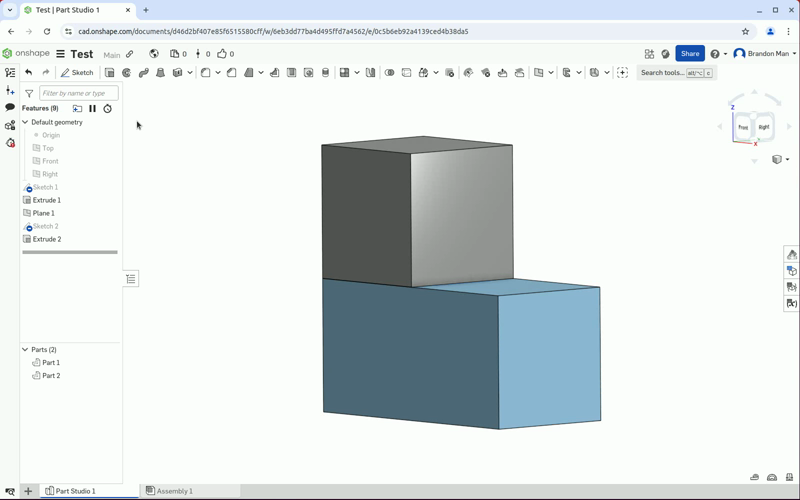
key(down, 3)
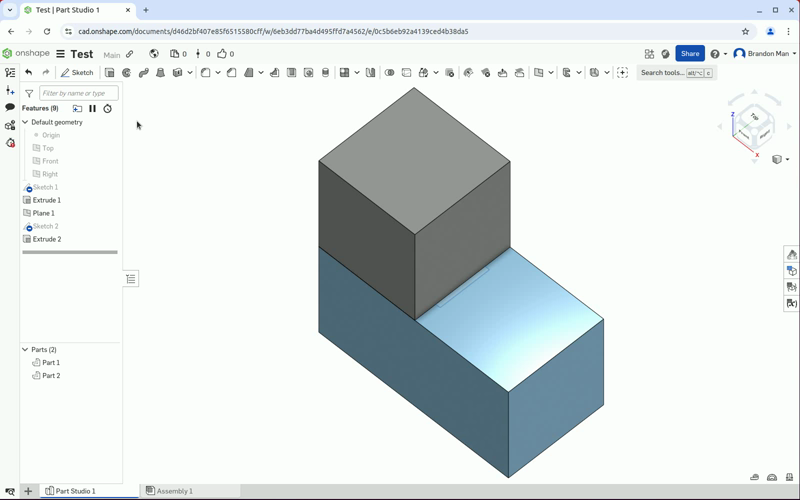
mouse_move(73, 189)
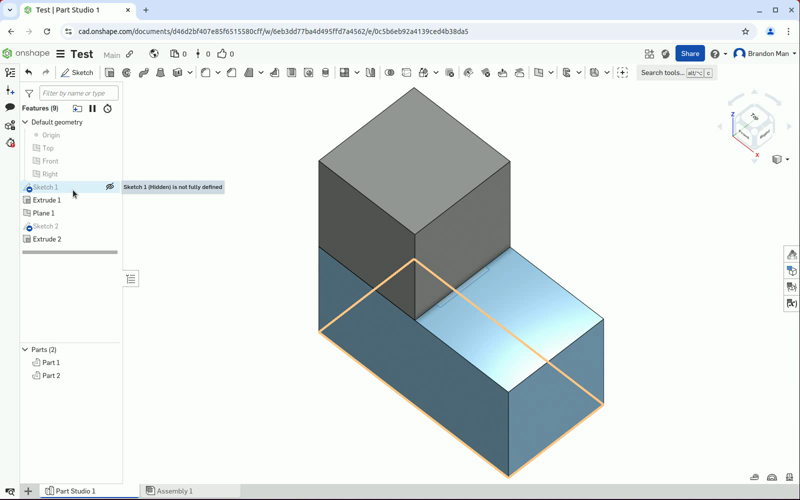
click(73, 189)